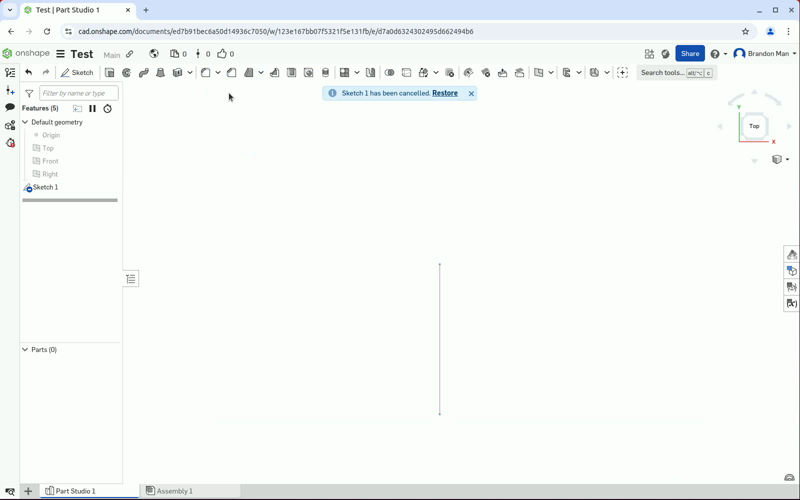
key(shift+h)
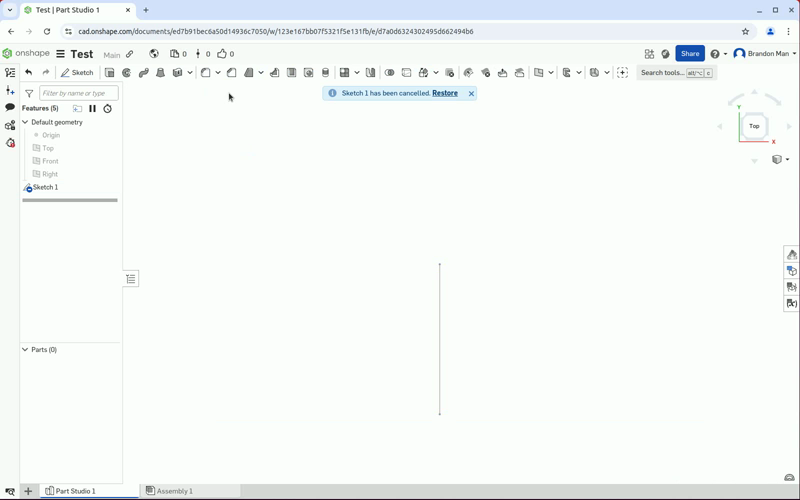
key(shift+s)
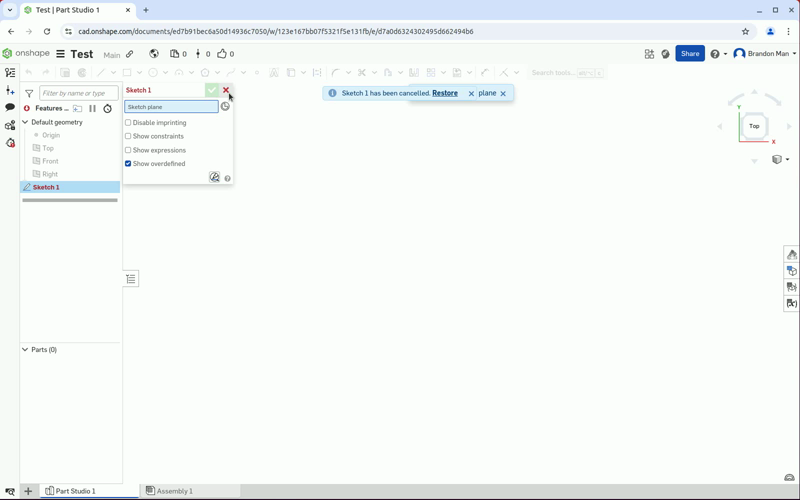
mouse_move(73, 150)
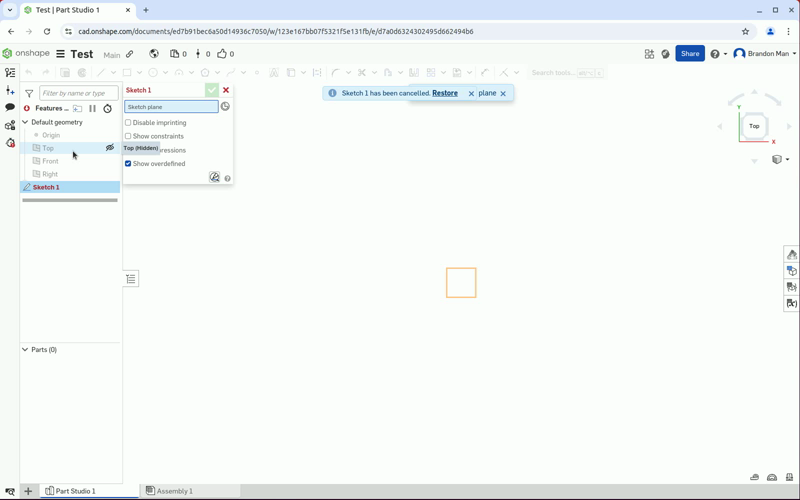
click(73, 150)
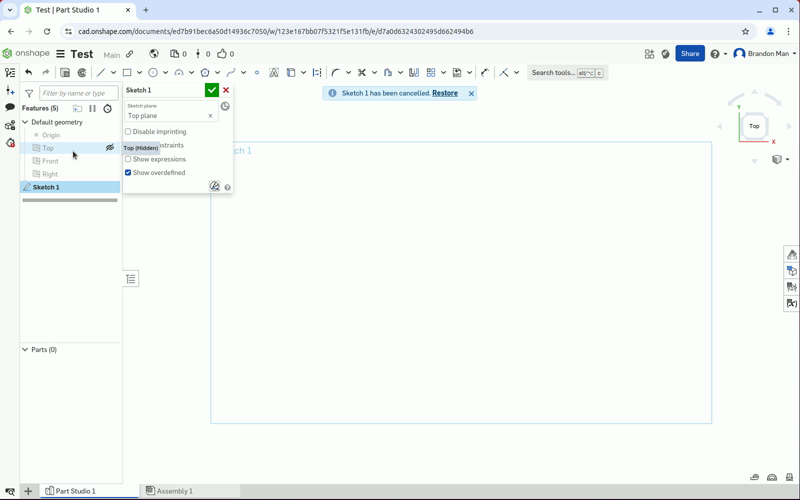
mouse_move(73, 352)
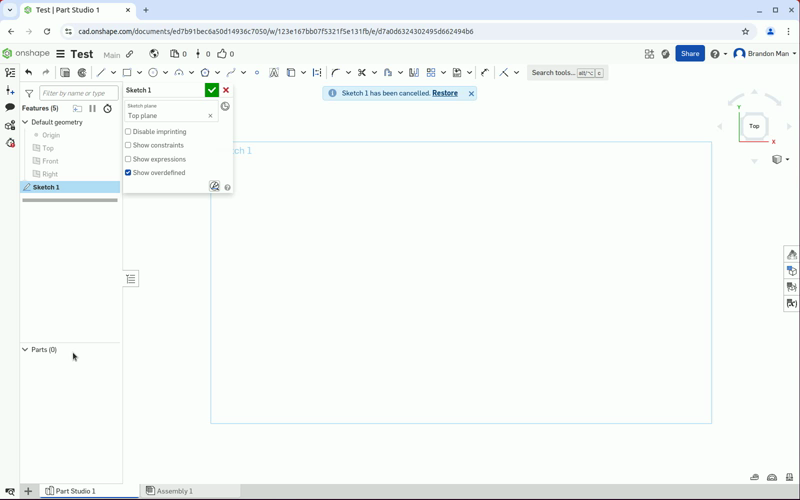
key(y)
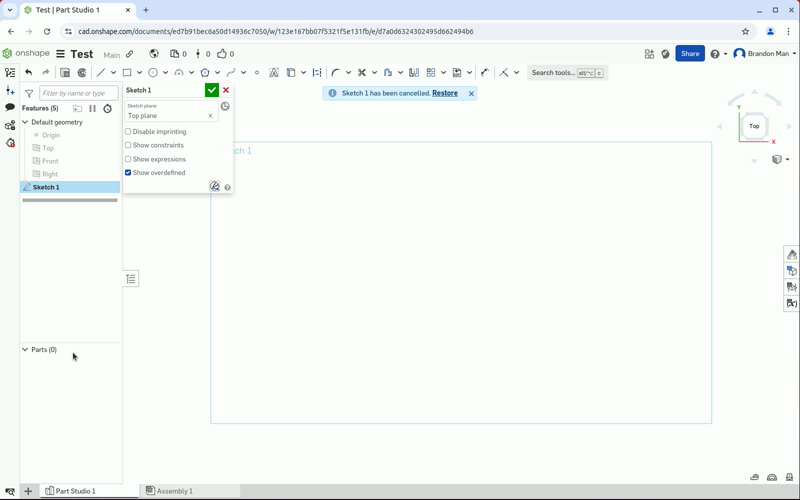
key(l)
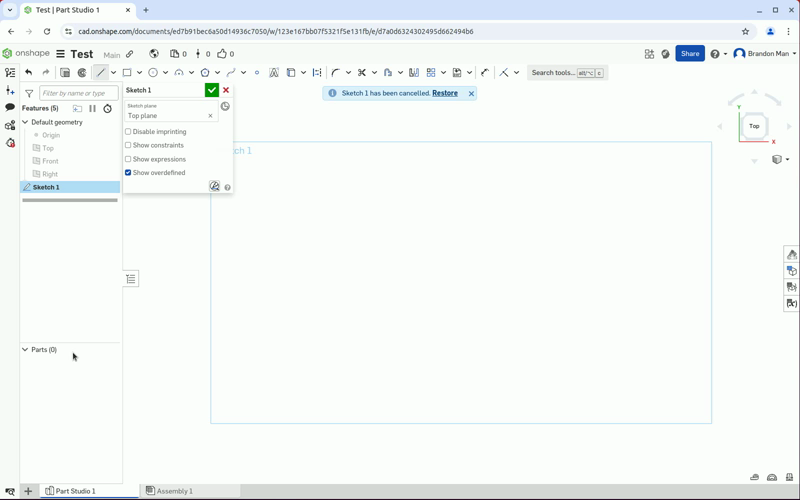
key_down(shift)
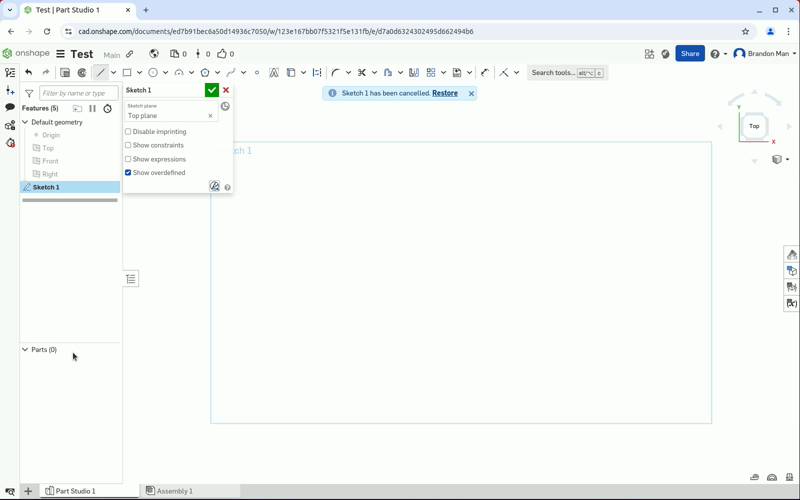
mouse_move(368, 329)
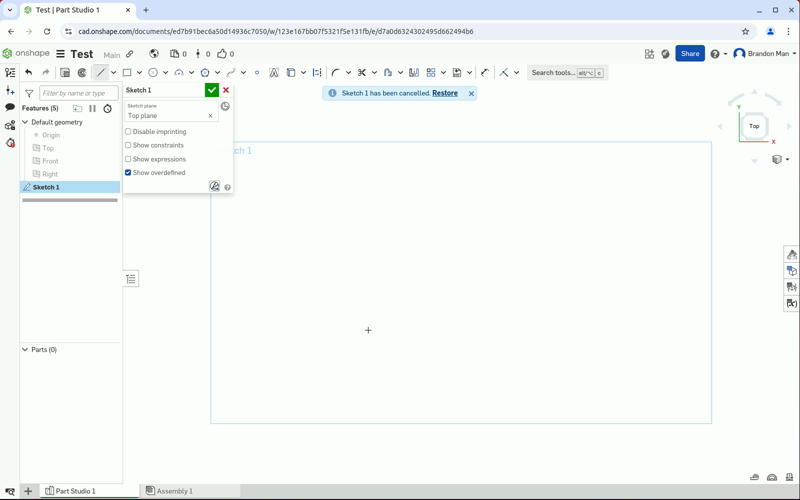
click(368, 329)
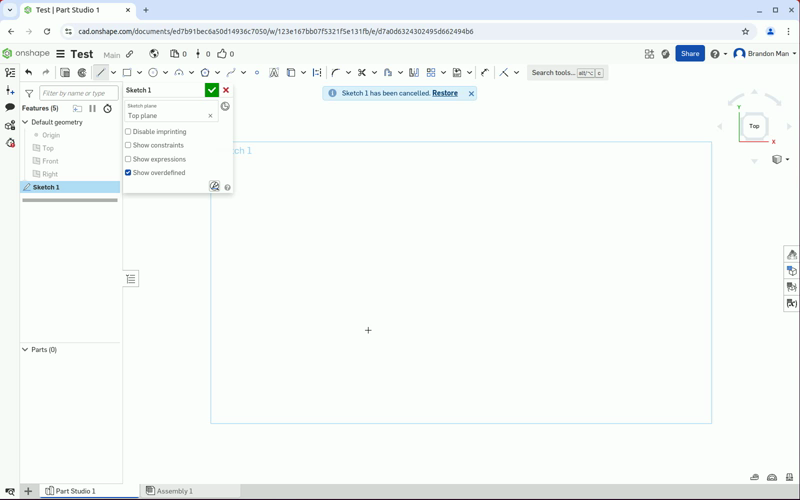
key_up(shift)
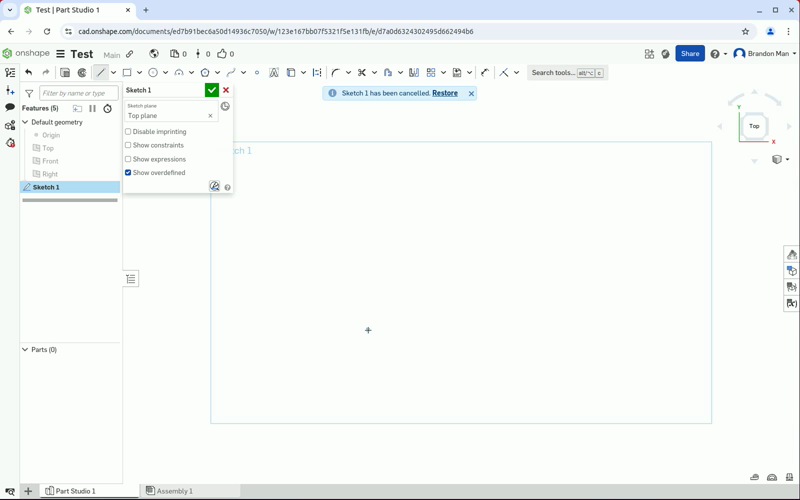
key_down(shift)
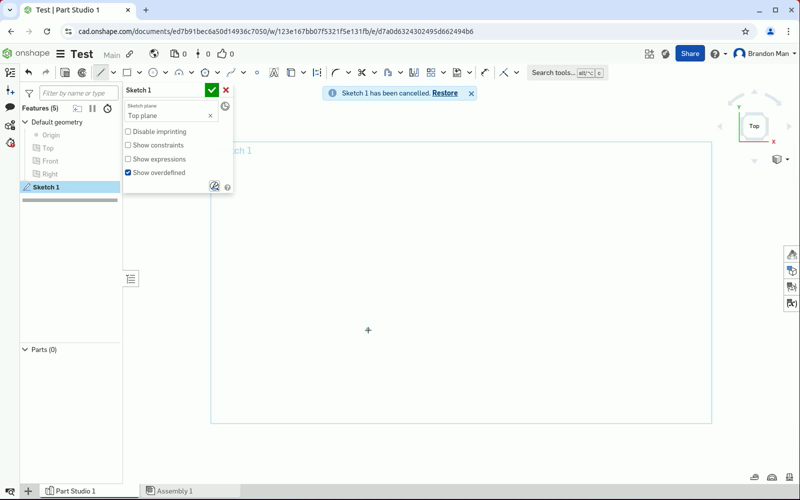
mouse_move(552, 329)
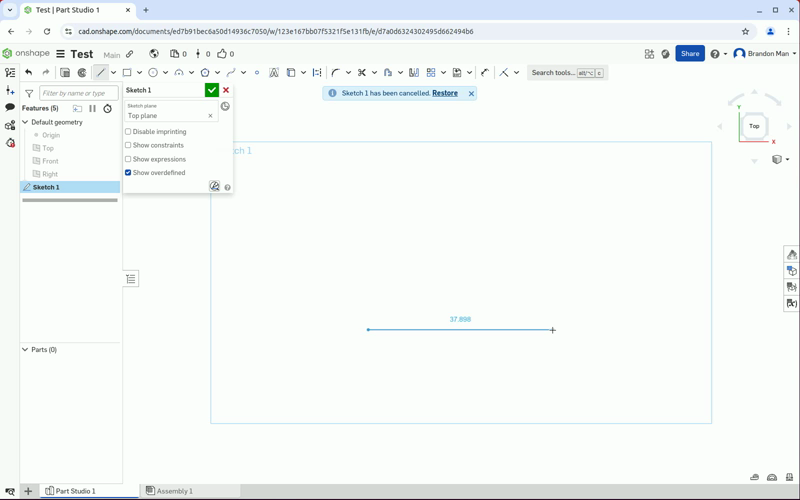
click(552, 329)
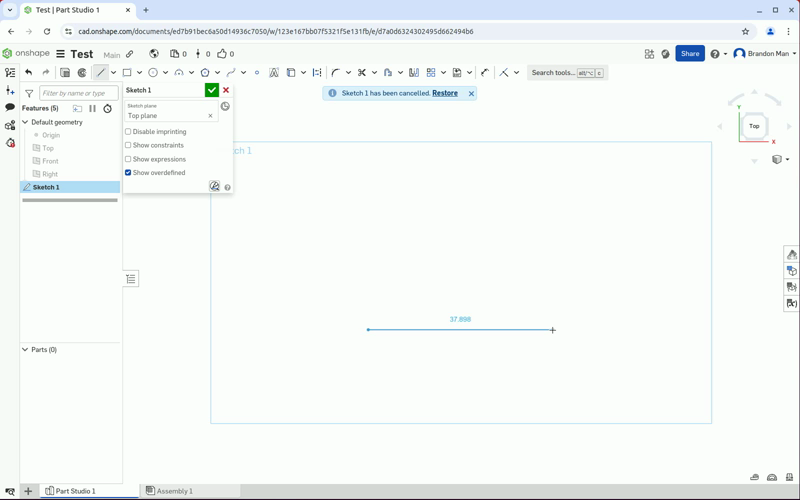
key_up(shift)
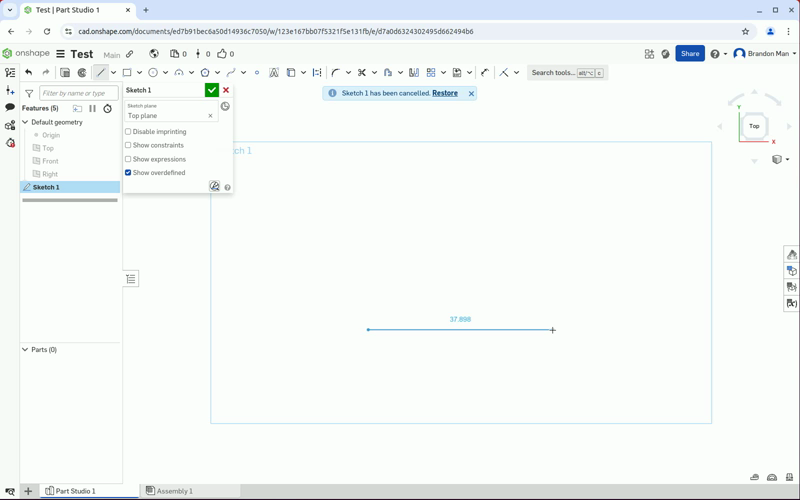
key_down(shift)
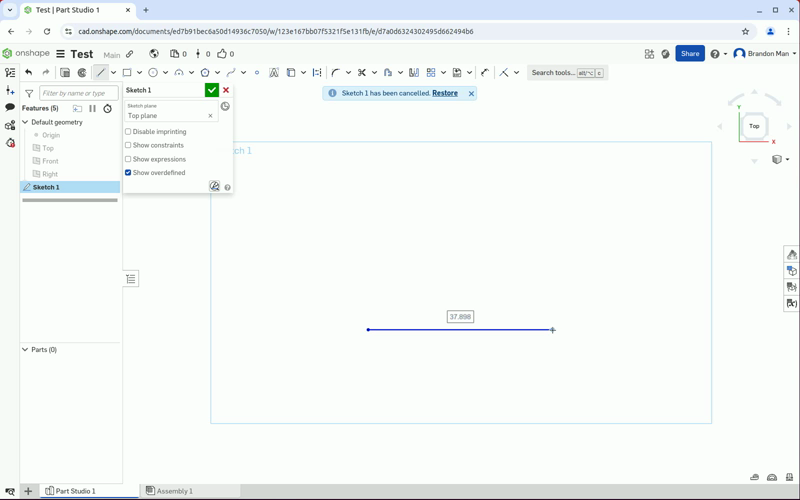
mouse_move(552, 236)
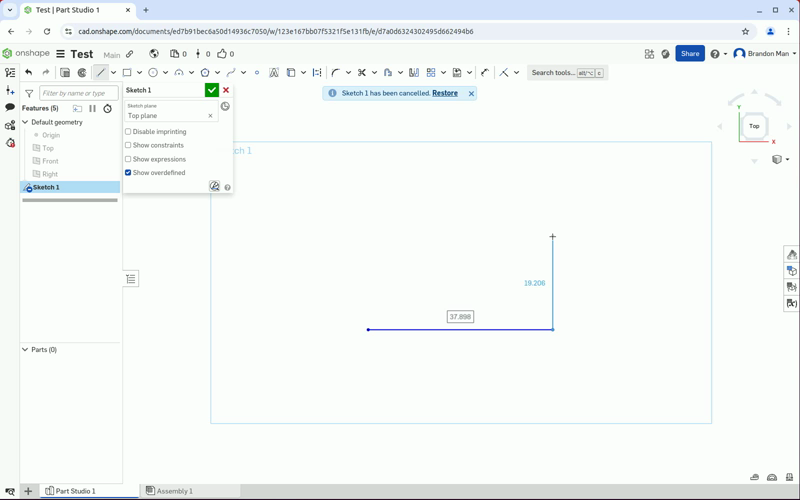
click(552, 236)
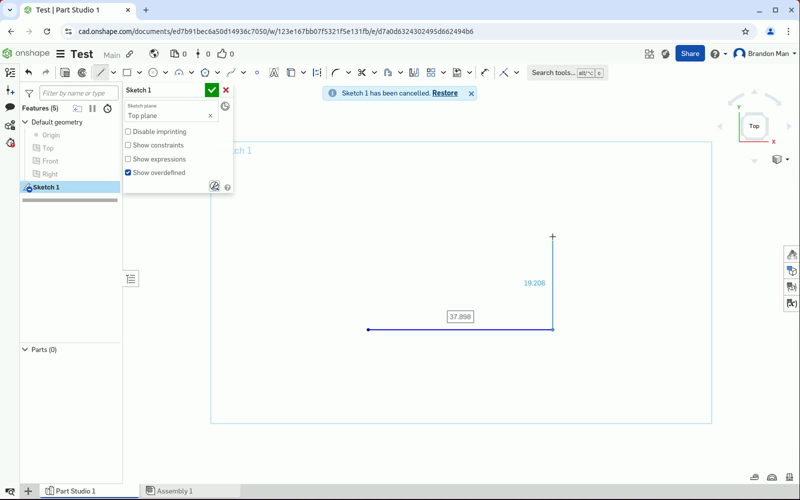
key_up(shift)
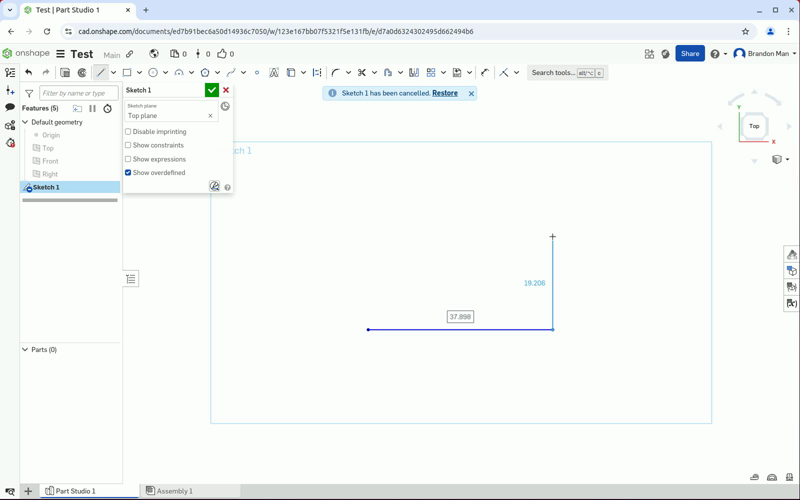
key_down(shift)
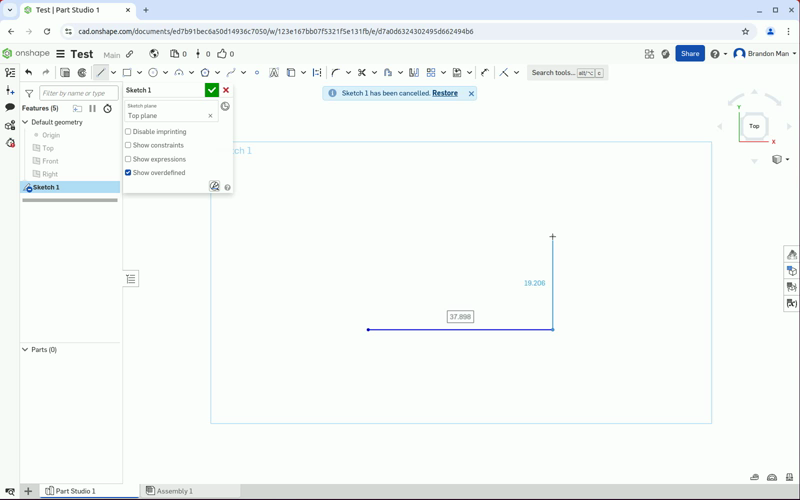
mouse_move(368, 236)
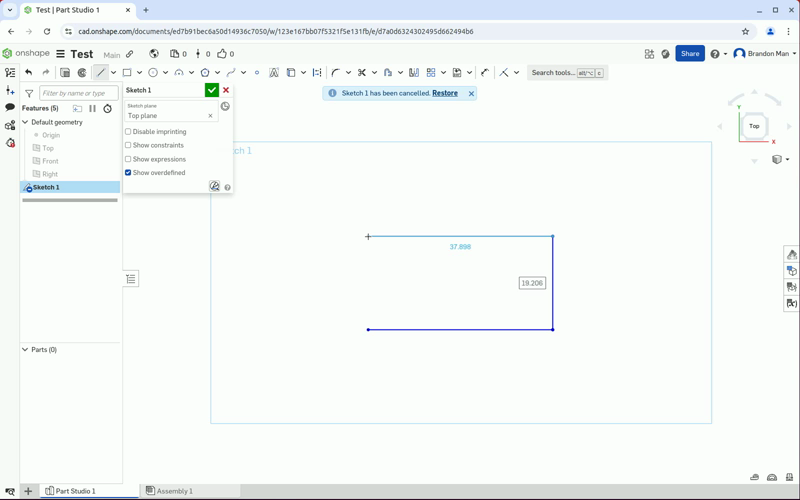
click(368, 236)
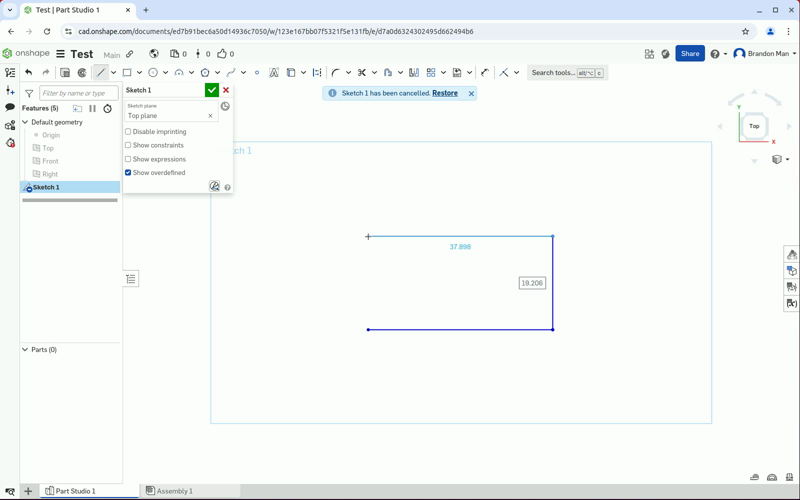
key_up(shift)
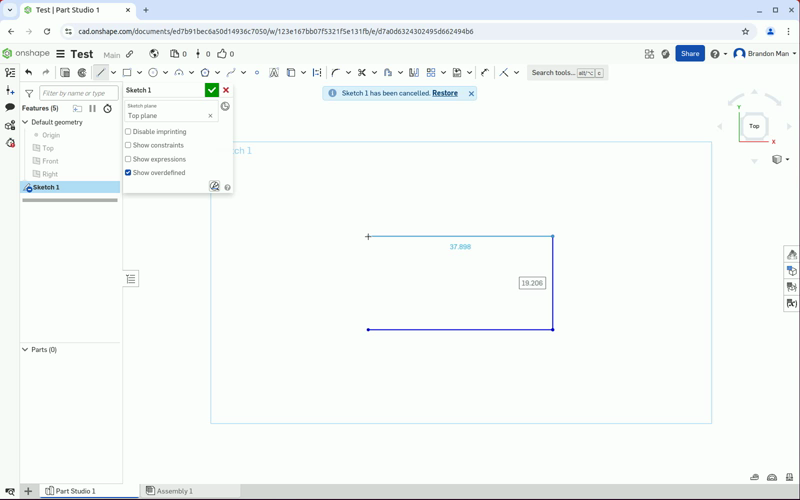
key_down(shift)
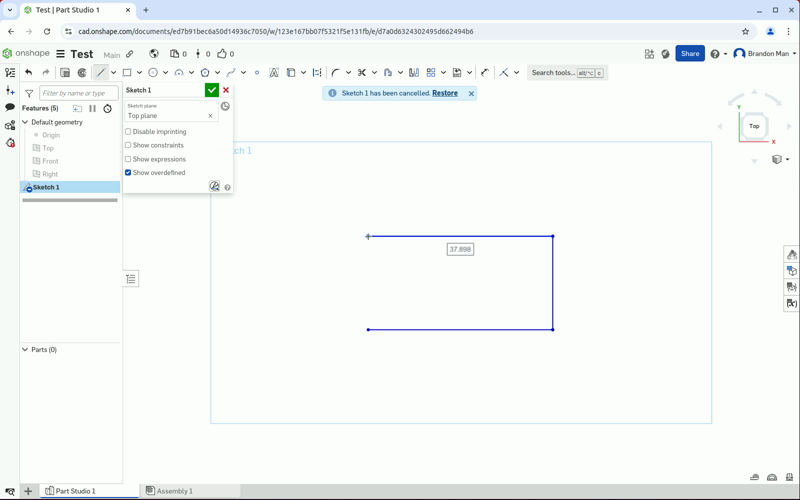
mouse_move(368, 329)
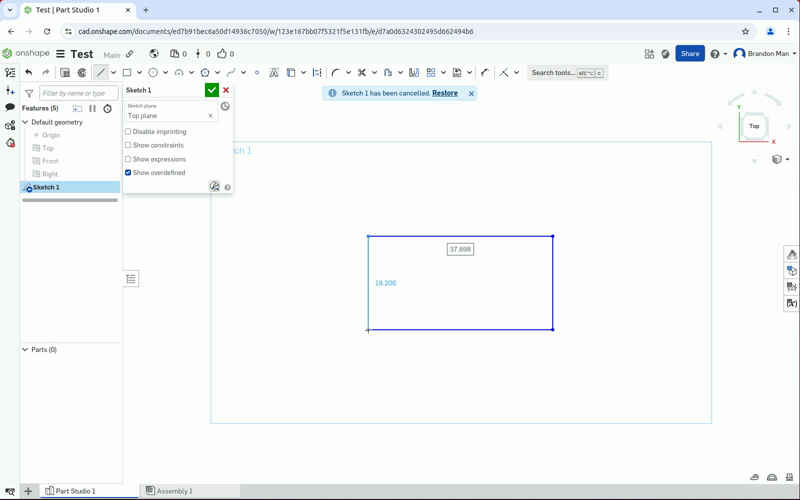
key_up(shift)
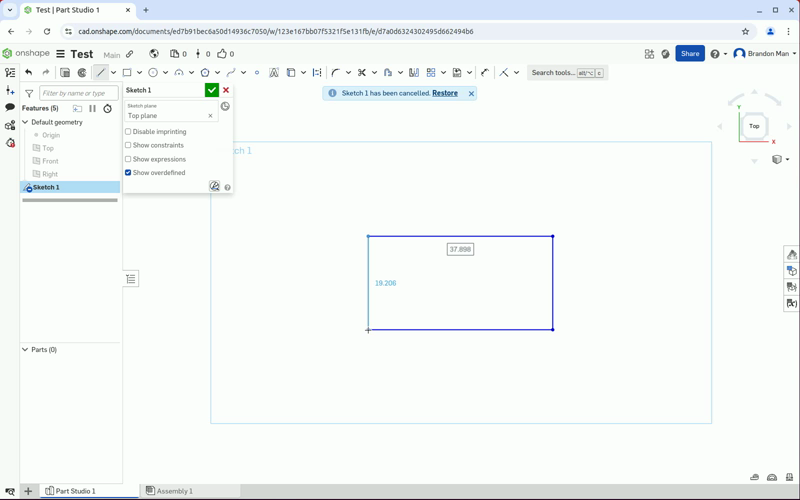
click(368, 329)
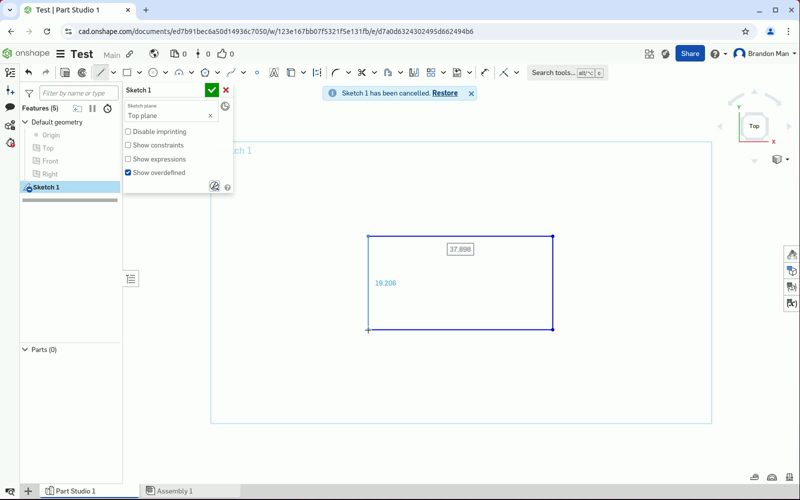
key(esc)
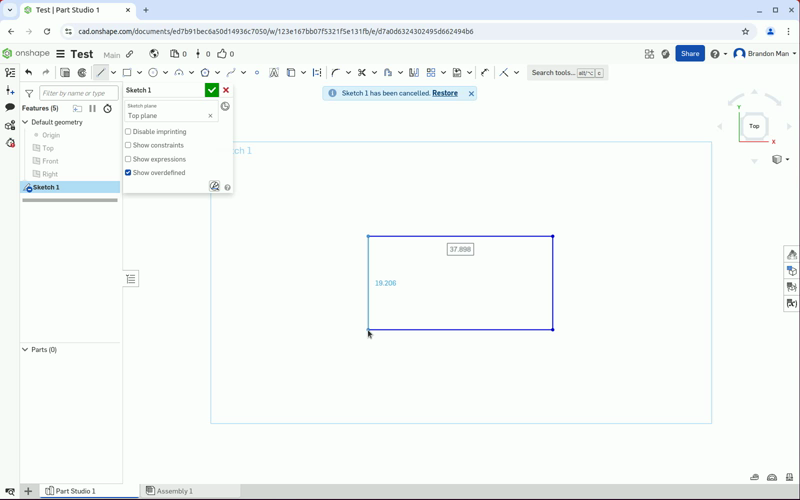
mouse_move(407, 280)
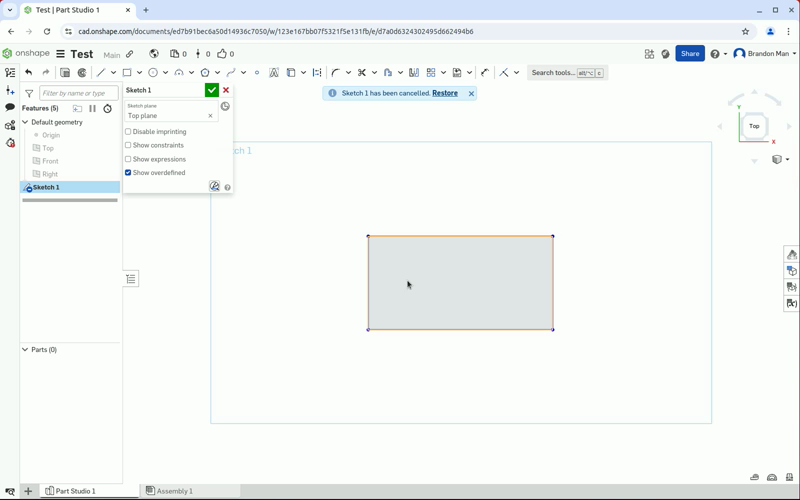
click(407, 280)
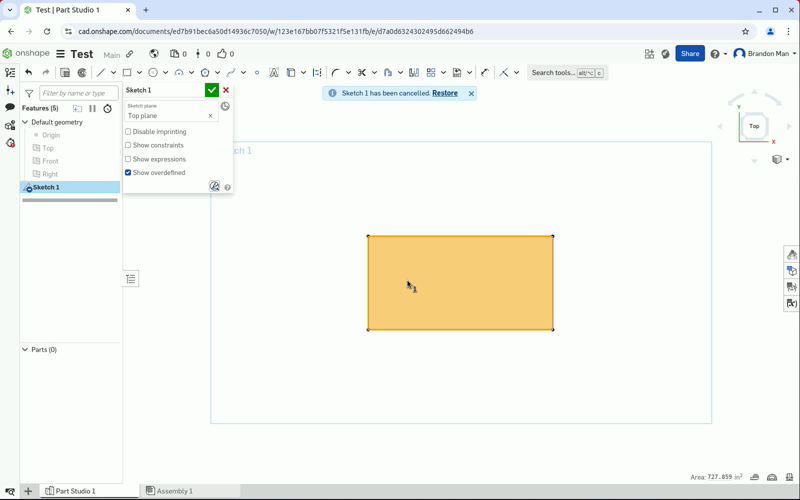
mouse_move(73, 352)
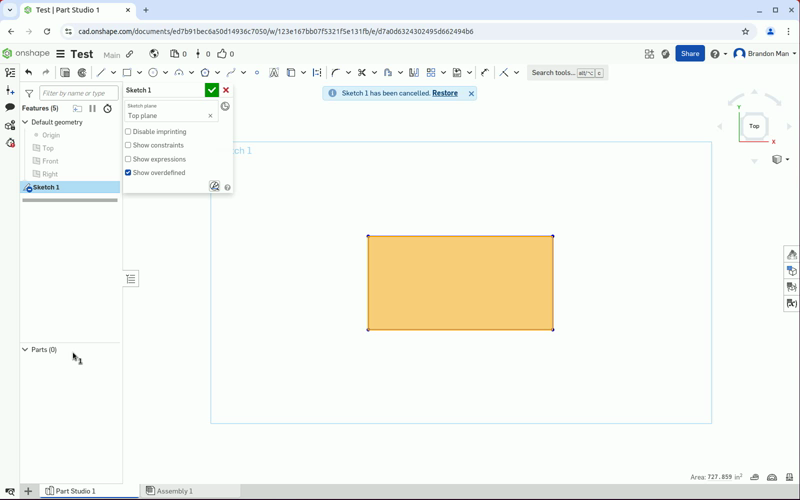
key(shift+y)
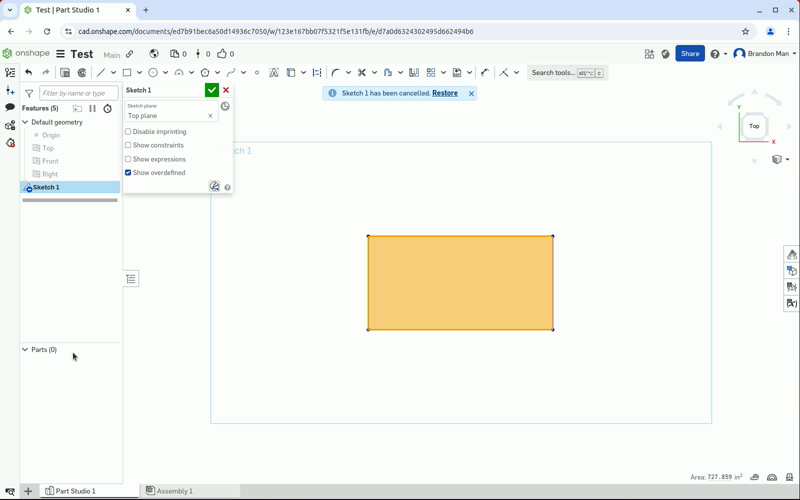
key(shift+e)
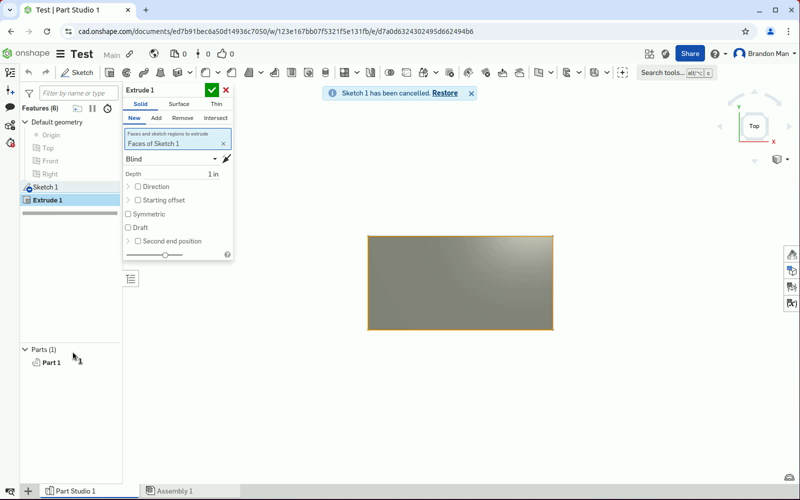
mouse_move(143, 106)
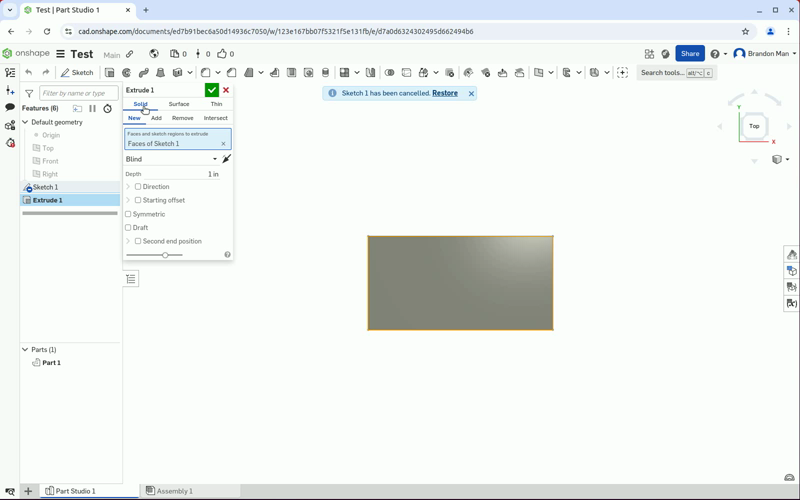
click(143, 106)
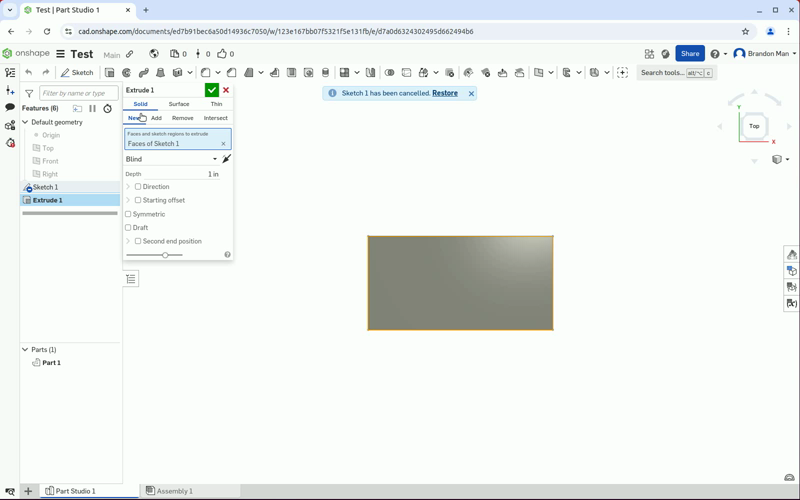
mouse_move(137, 120)
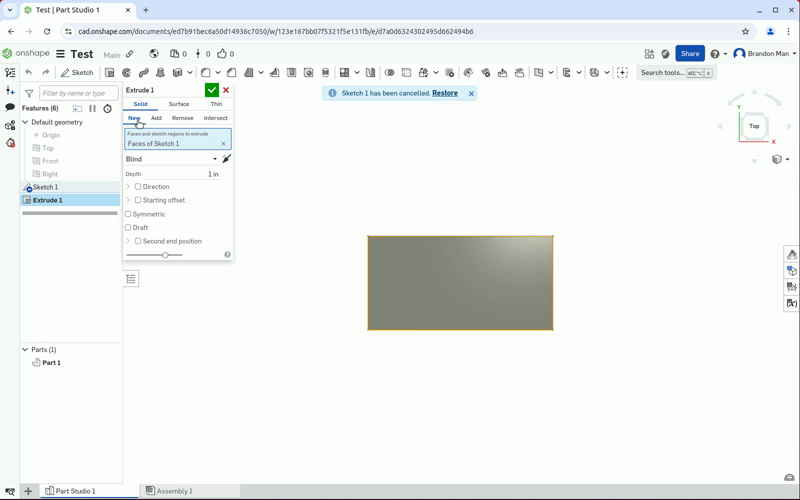
click(137, 120)
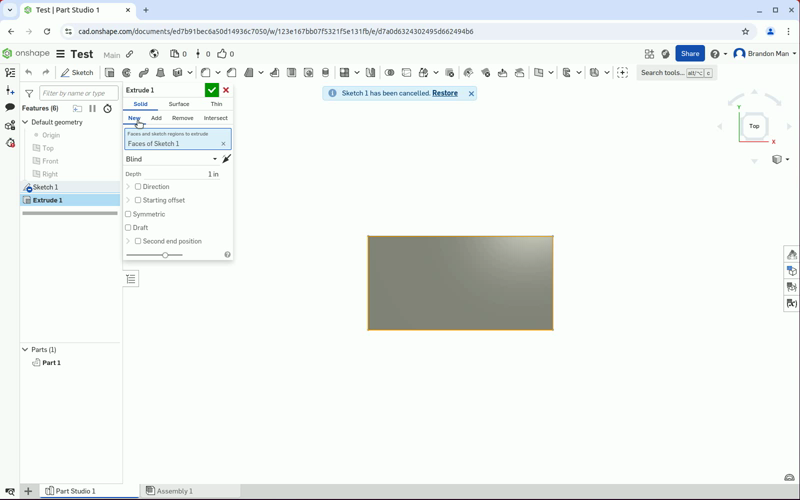
key(tab, 4)
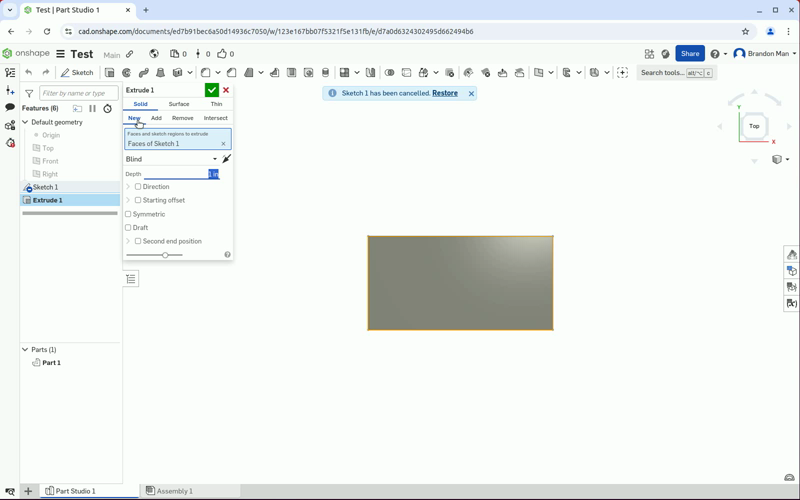
text(23.108)
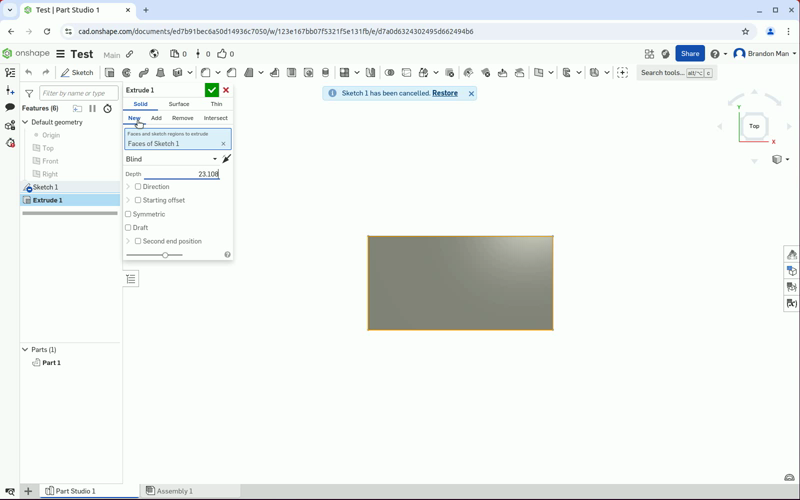
key(enter)
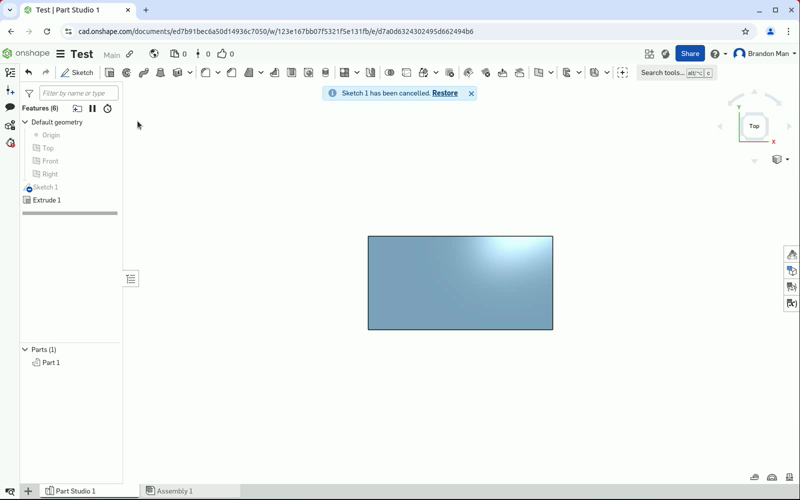
key(shift+h)
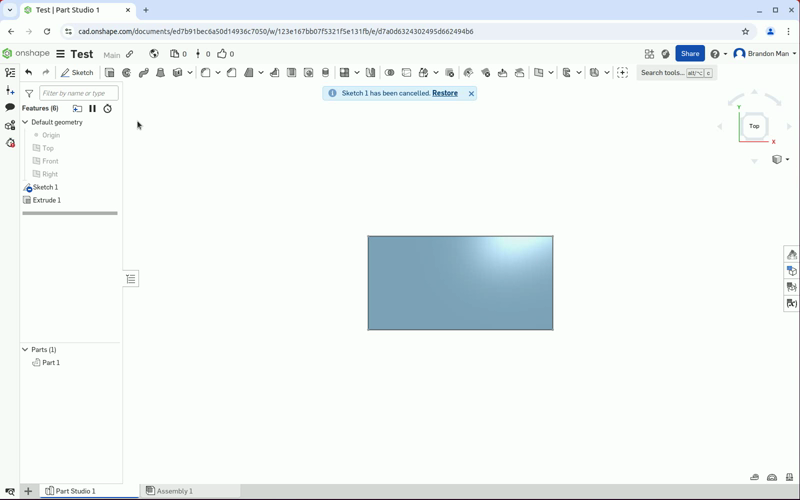
key(shift+h)
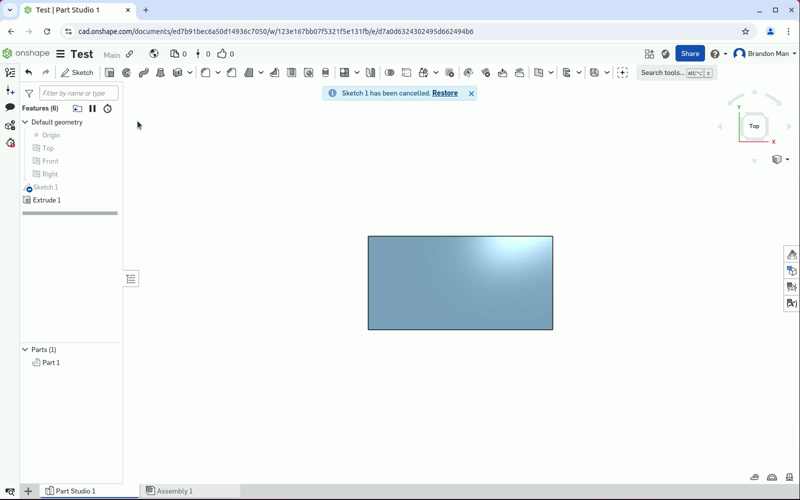
mouse_move(73, 189)
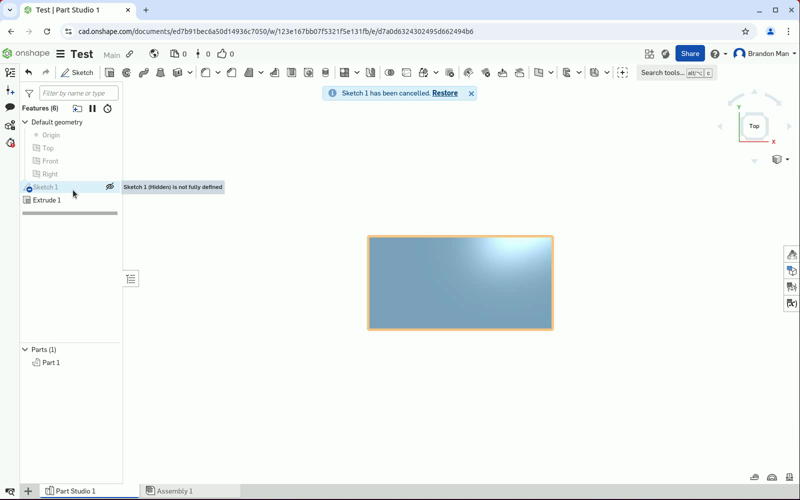
click(73, 189)
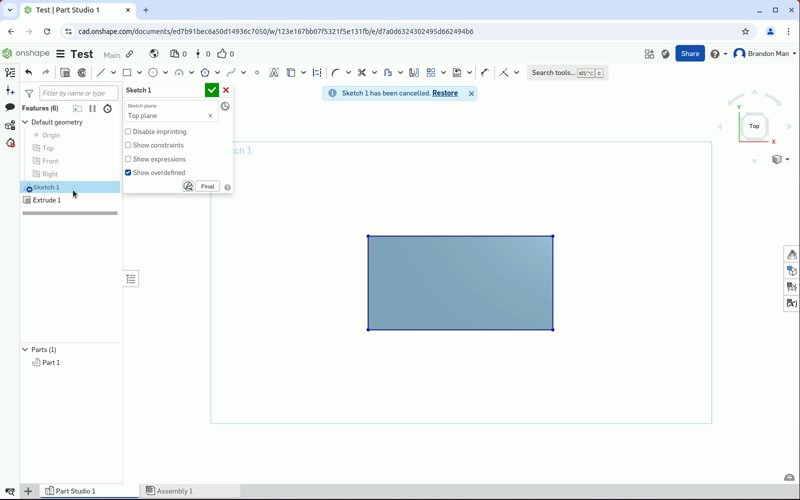
mouse_move(229, 92)
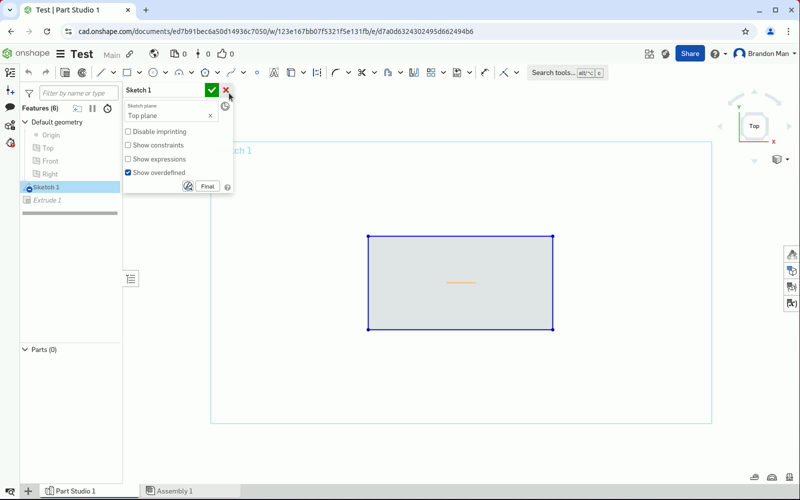
click(229, 92)
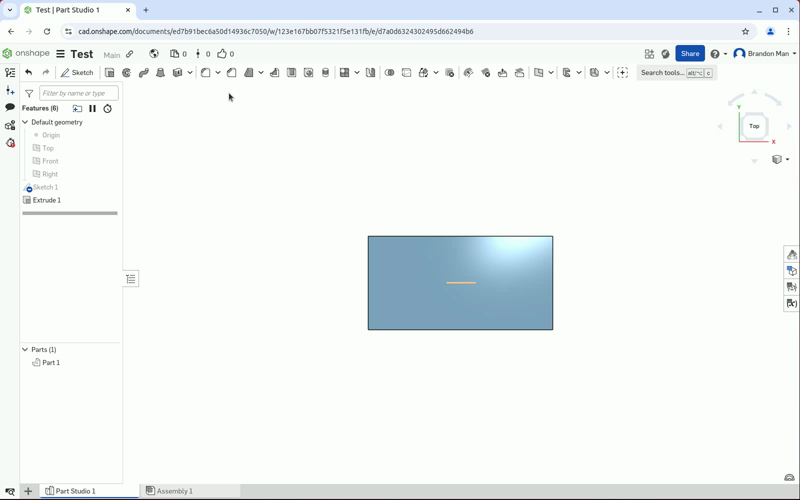
mouse_move(541, 75)
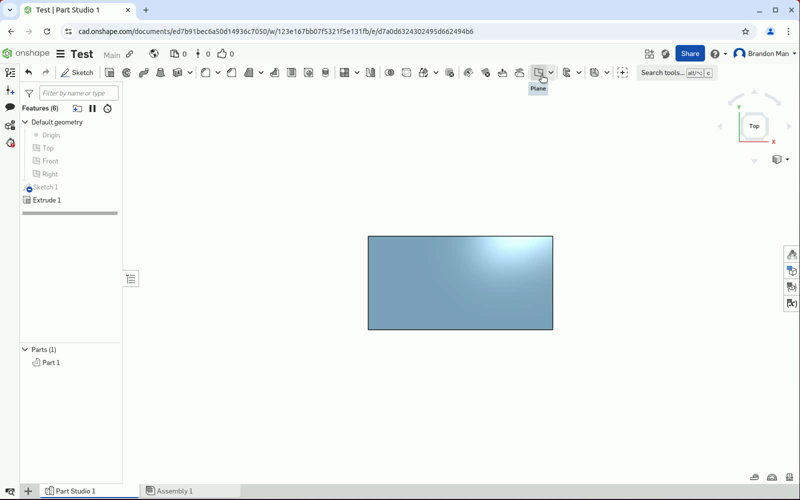
click(541, 75)
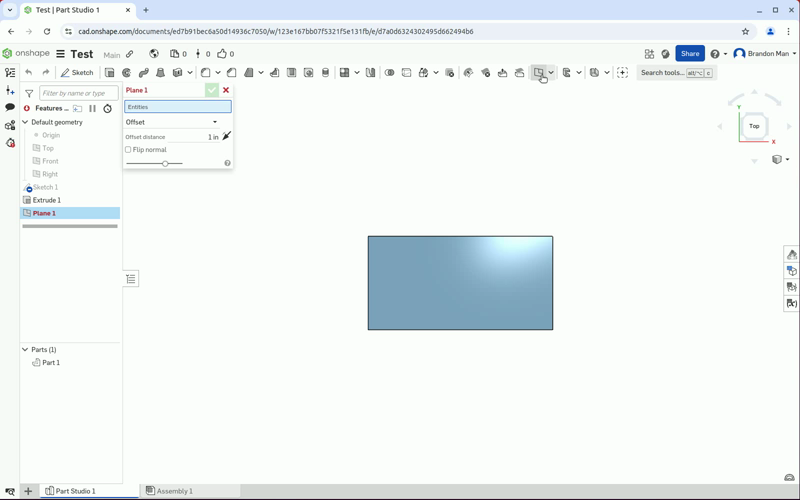
mouse_move(73, 150)
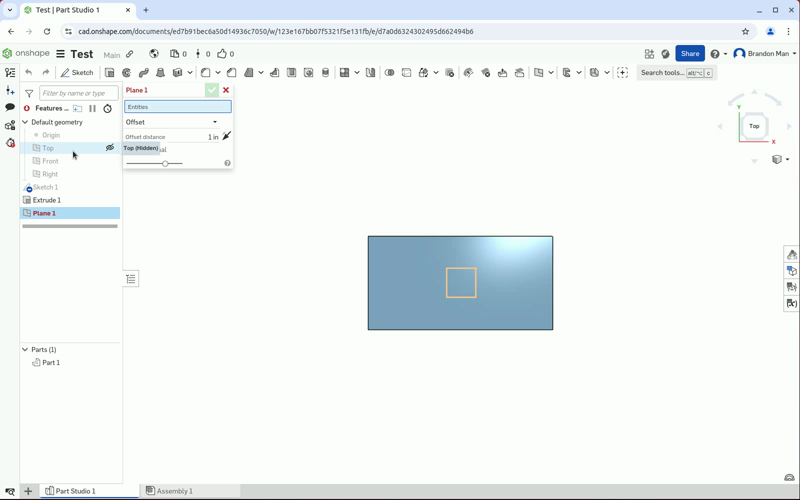
click(73, 150)
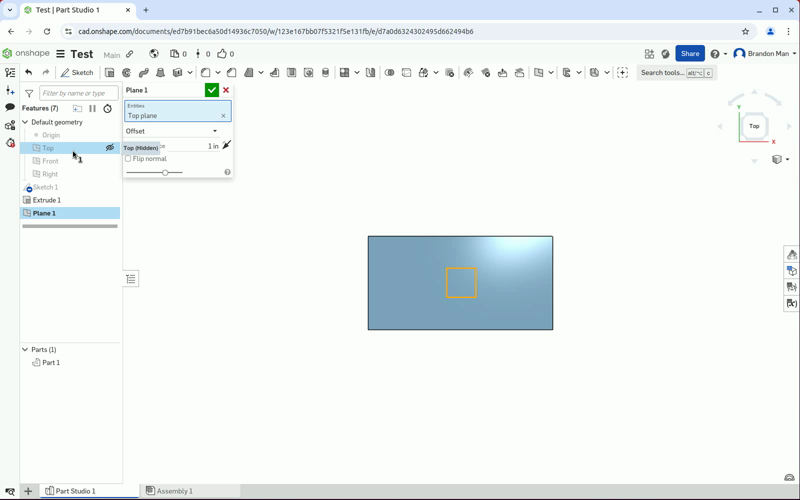
key(tab, 2)
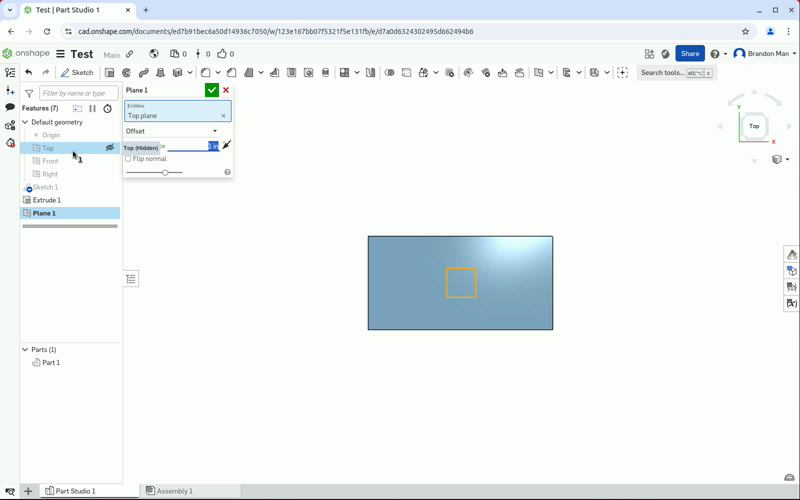
text(23.108)
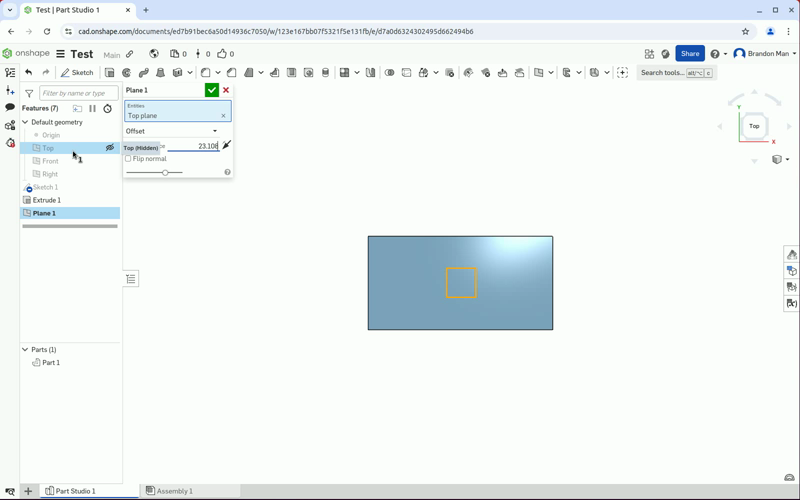
key(enter, 2)
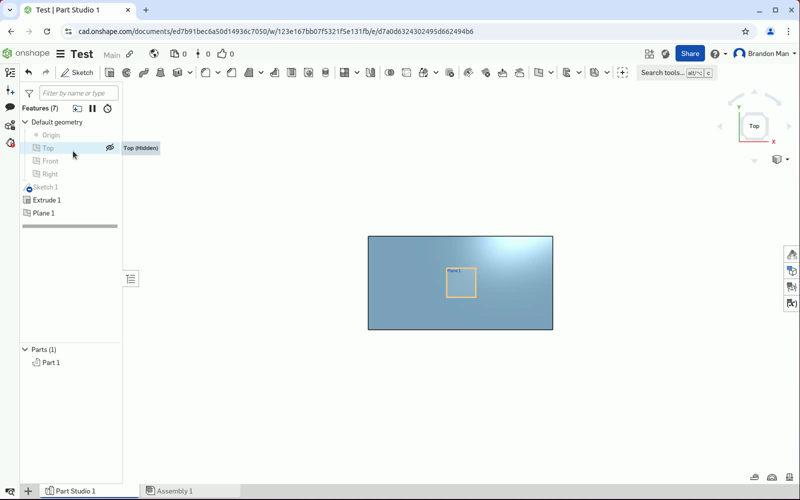
key(shift+s)
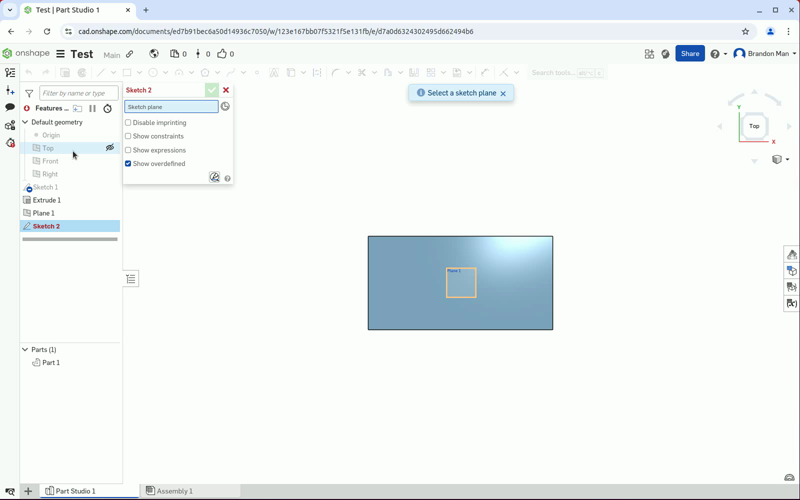
mouse_move(73, 215)
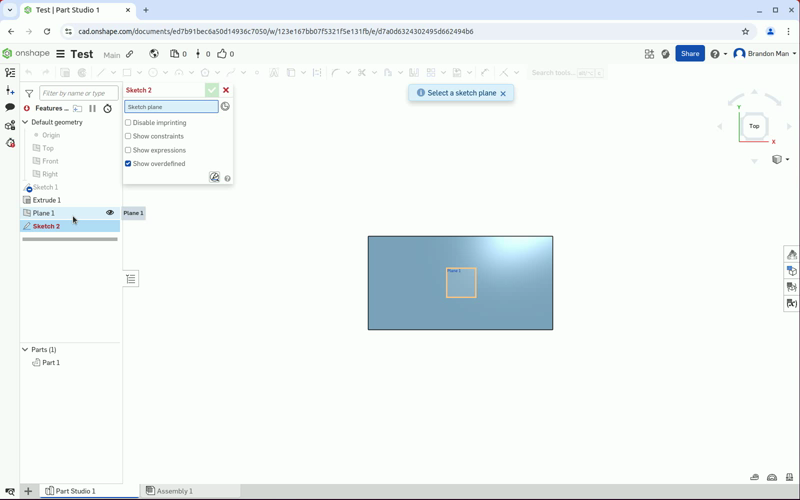
click(73, 215)
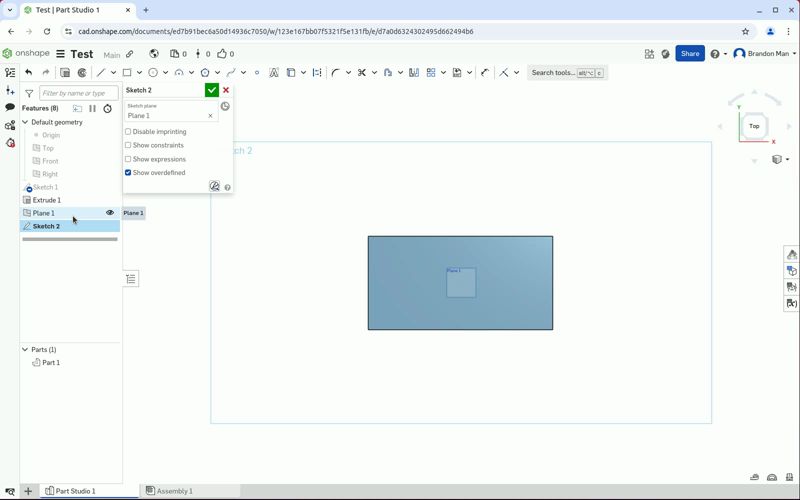
mouse_move(73, 352)
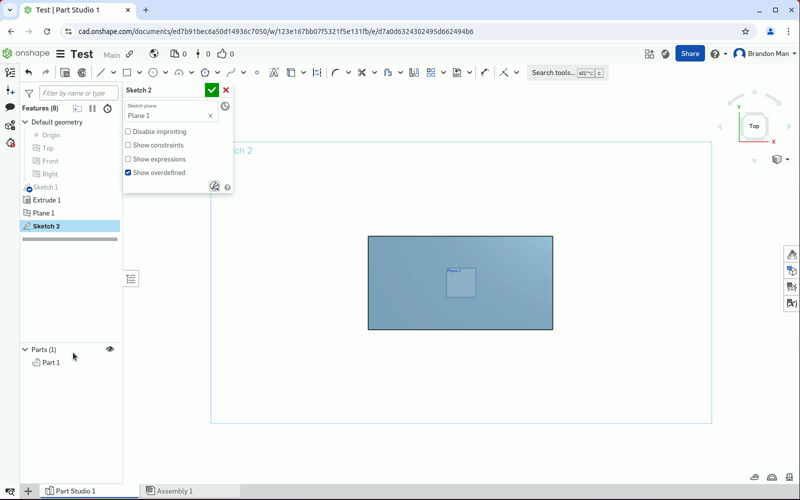
key(y)
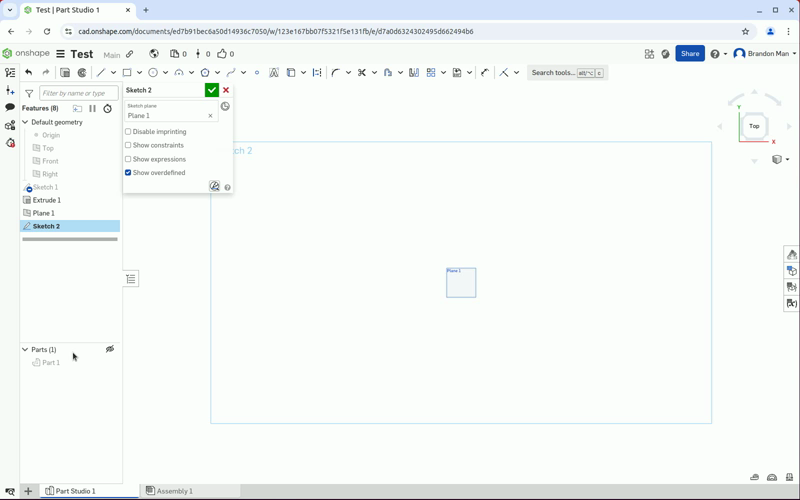
key(c)
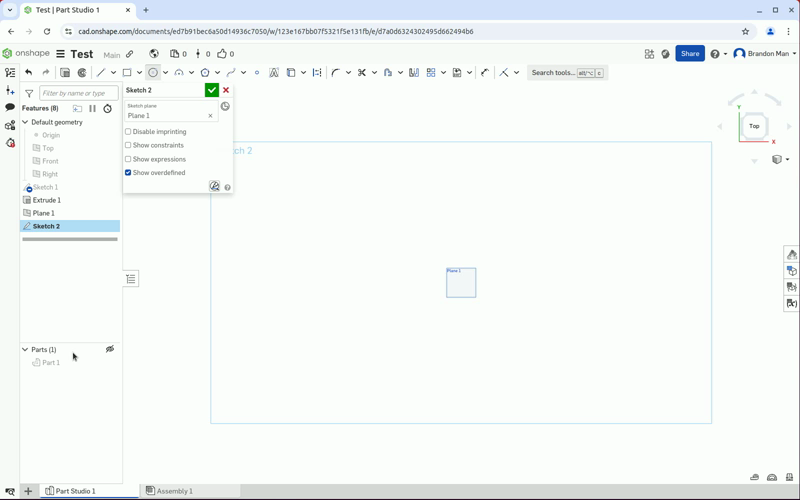
key_down(shift)
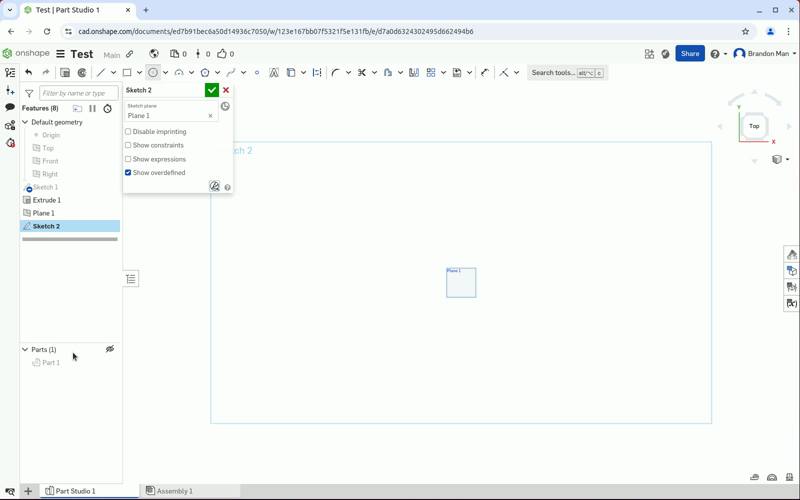
mouse_move(415, 282)
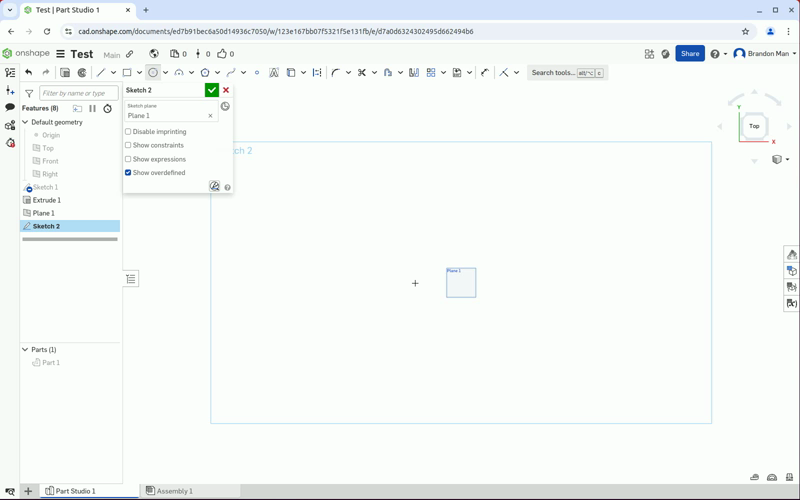
click(415, 282)
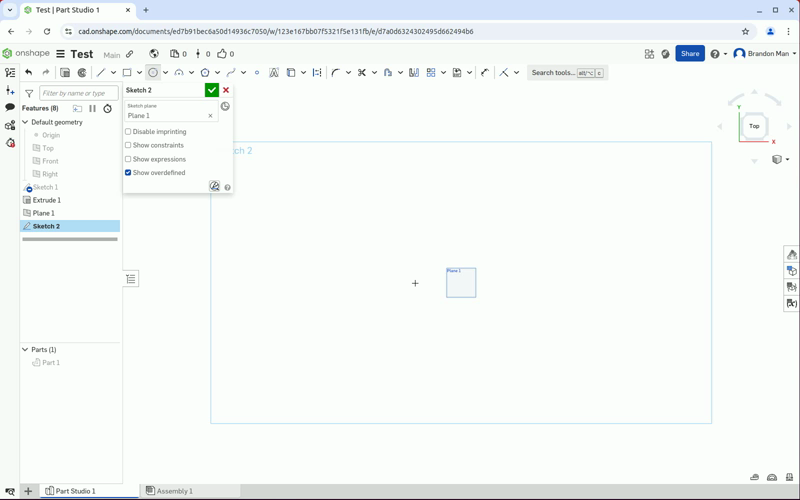
key_up(shift)
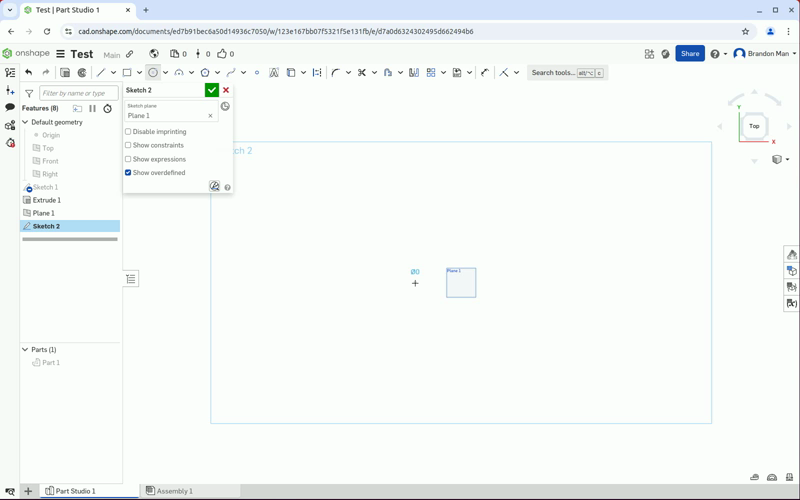
mouse_move(444, 282)
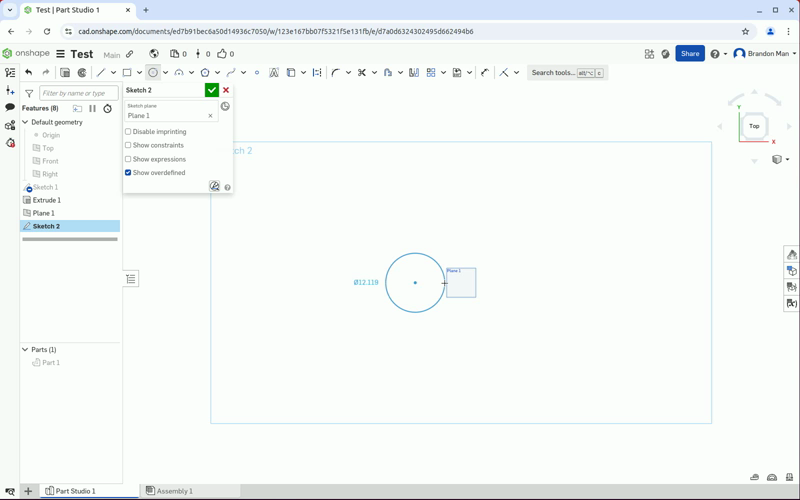
click(444, 282)
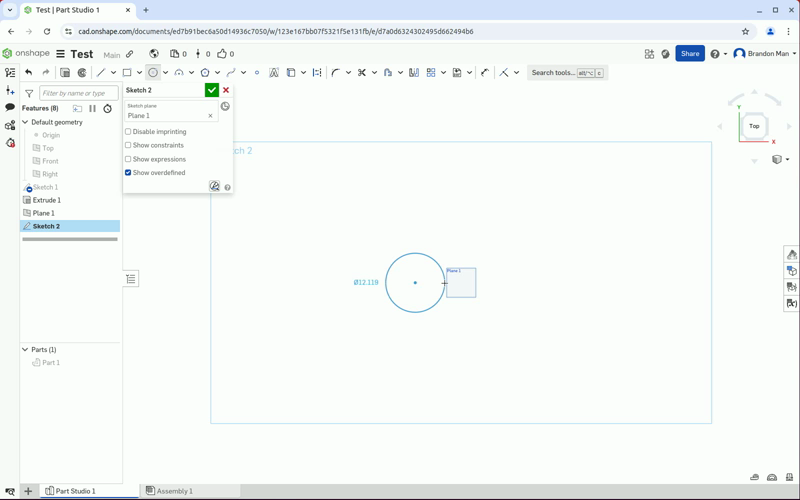
key(esc)
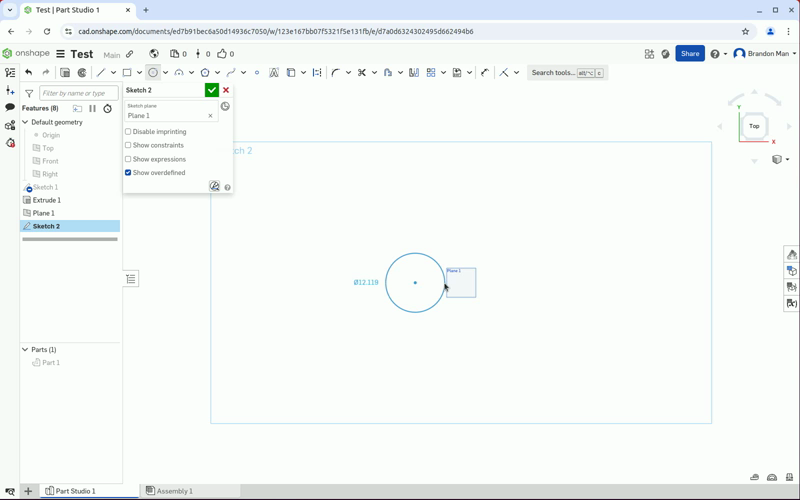
mouse_move(400, 266)
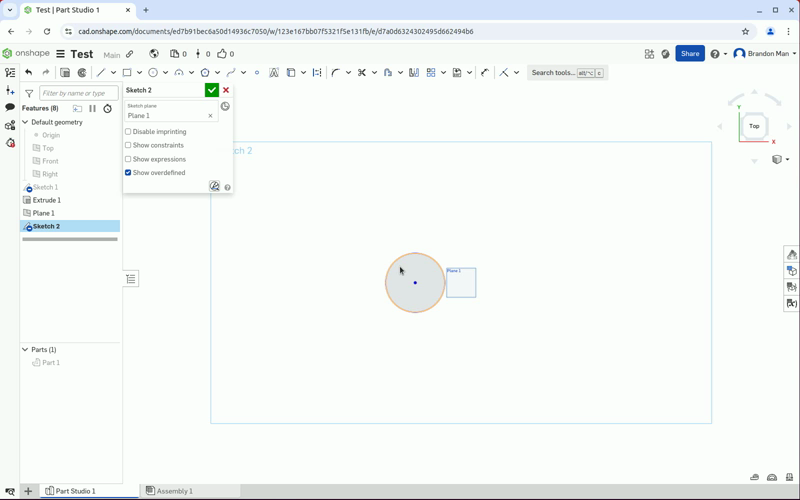
click(400, 266)
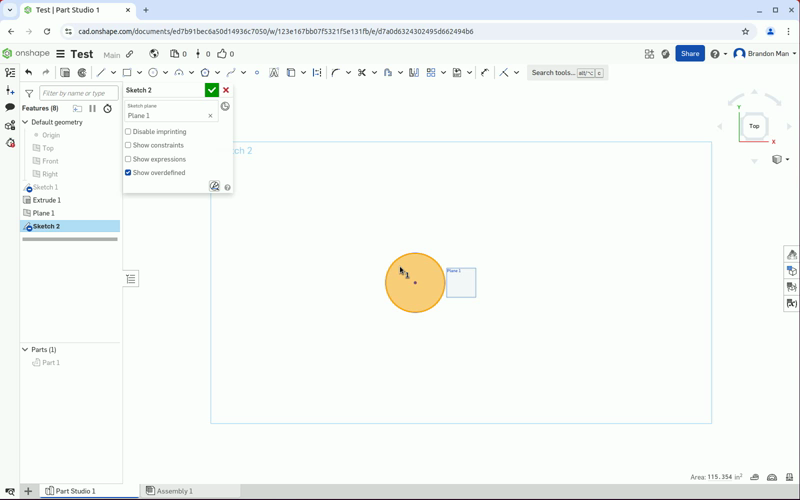
mouse_move(73, 352)
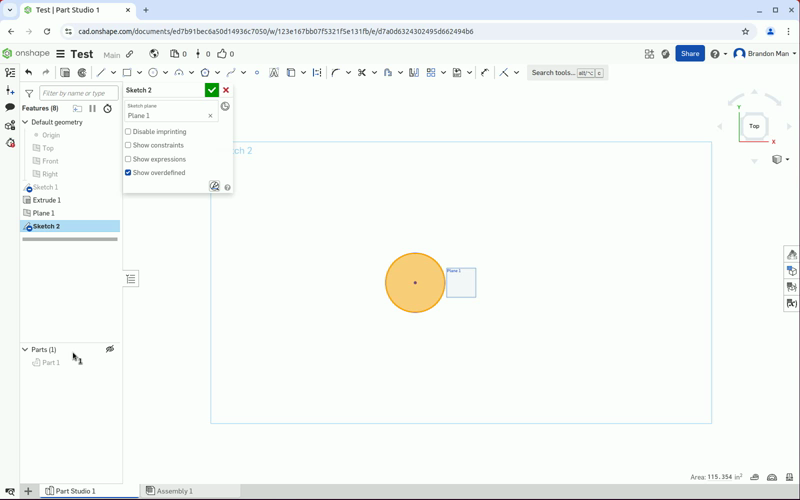
key(shift+y)
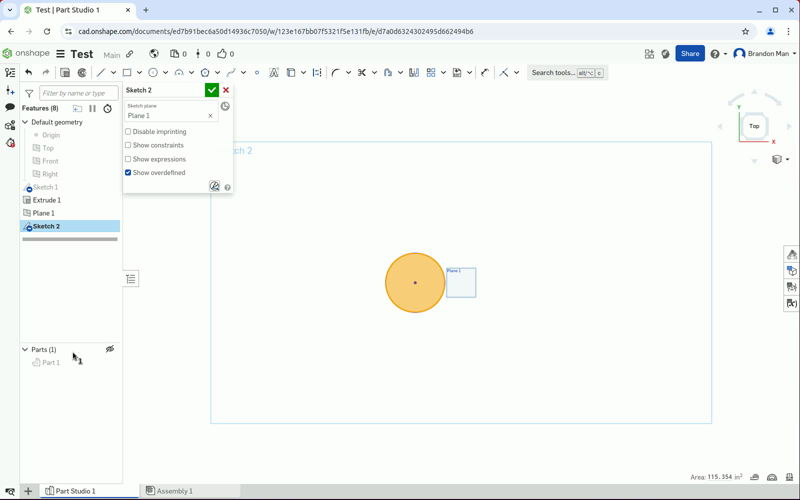
key(shift+e)
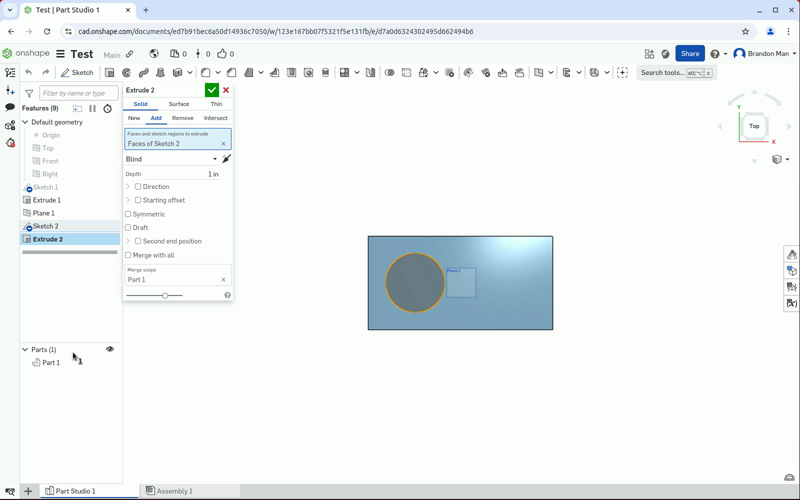
mouse_move(143, 106)
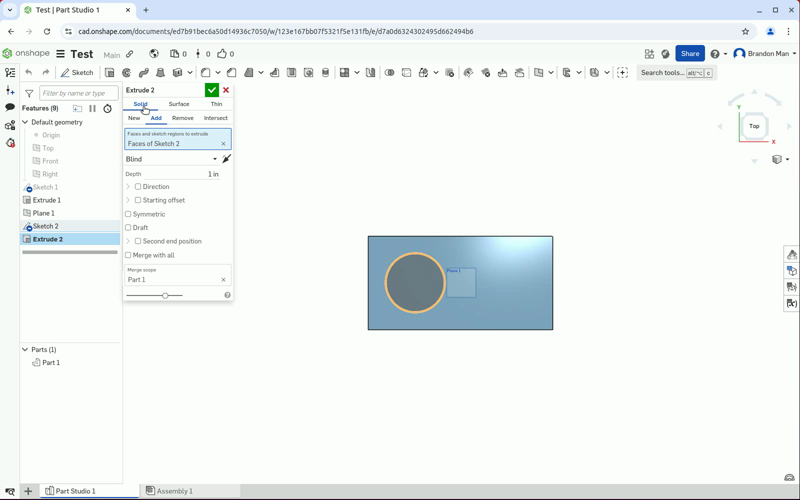
click(143, 106)
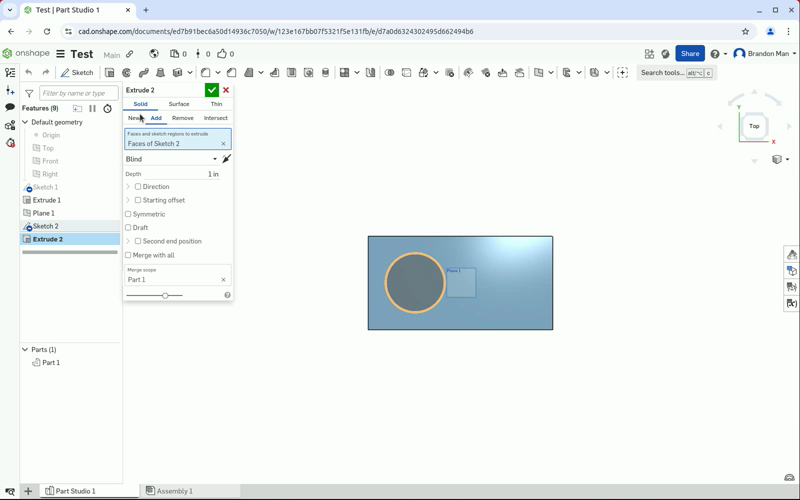
mouse_move(137, 120)
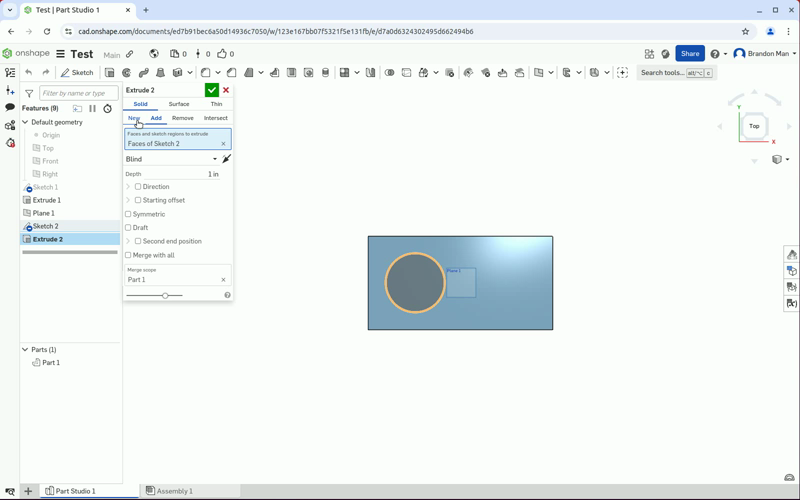
click(137, 120)
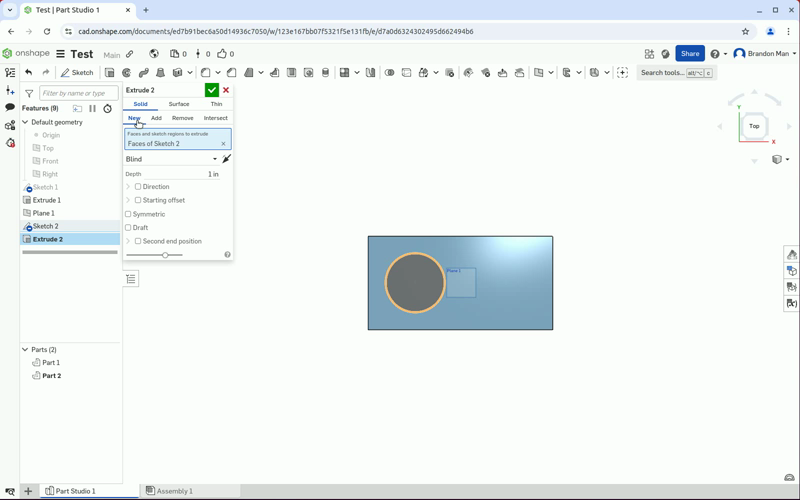
key(tab, 4)
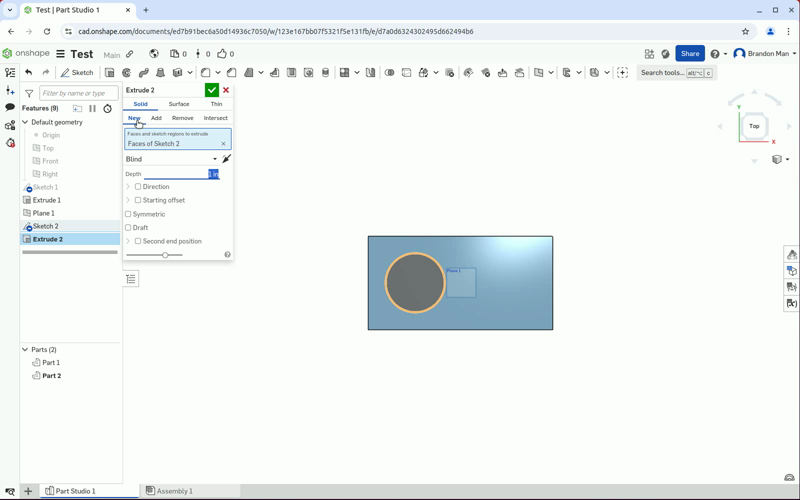
text(-27.441)
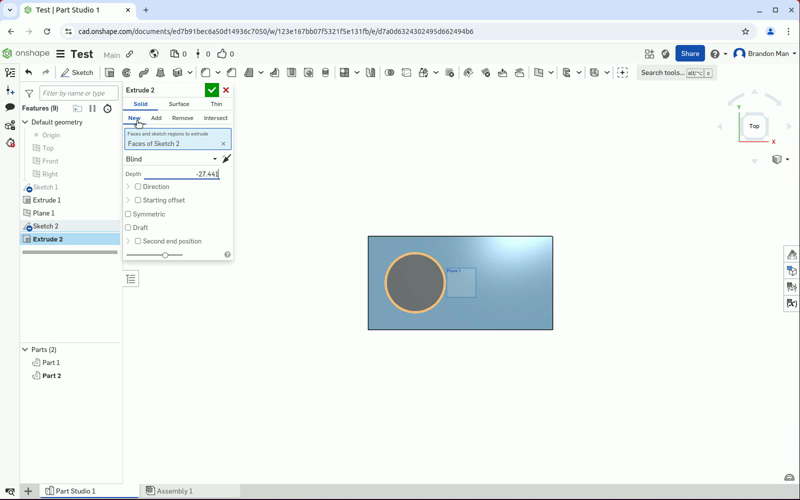
key(enter)
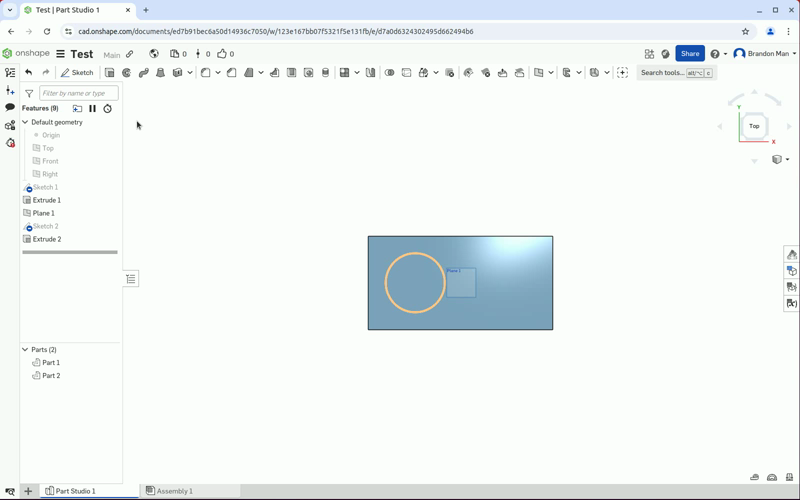
key(shift+h)
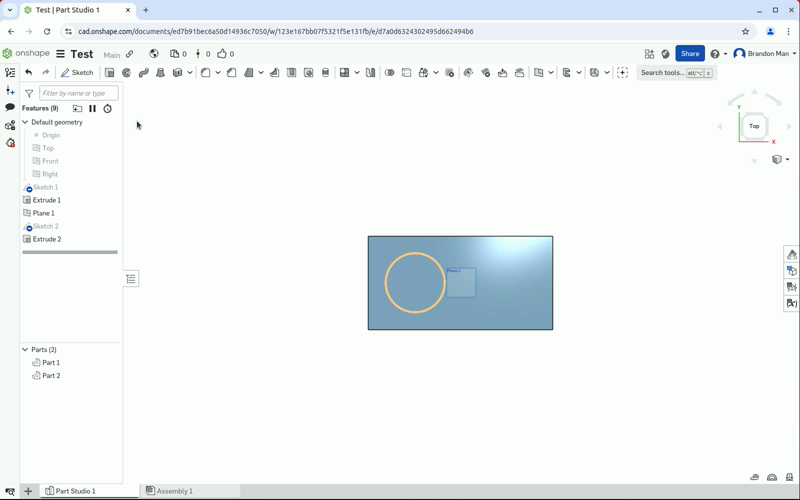
key(shift+h)
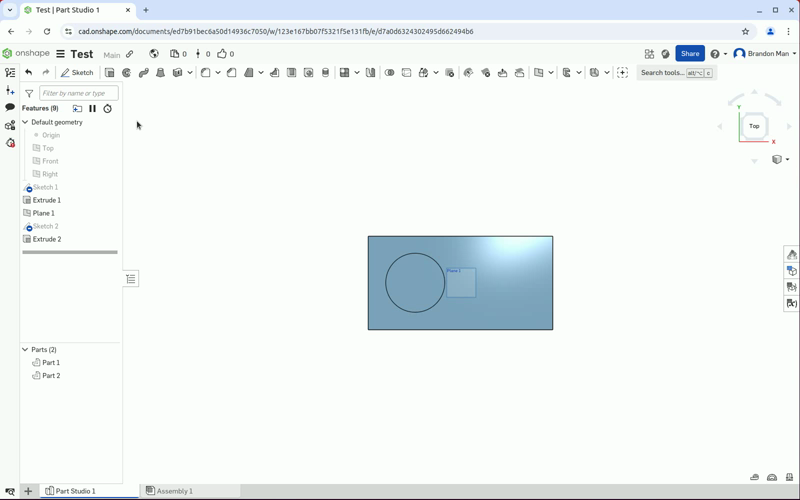
mouse_move(73, 189)
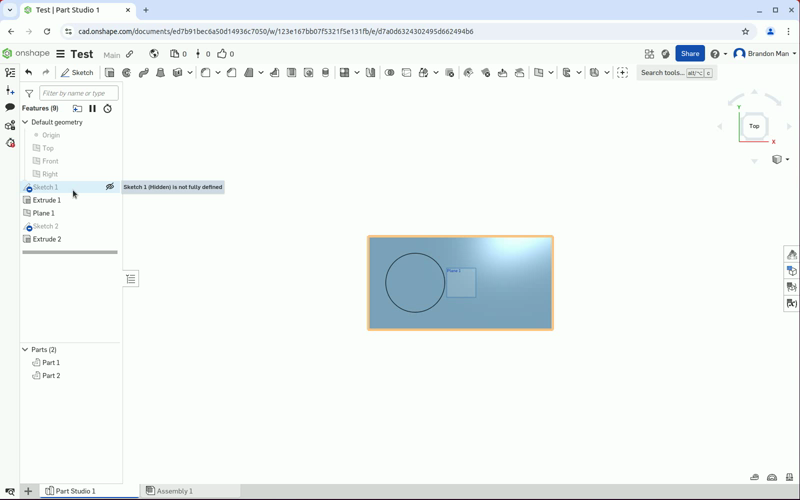
click(73, 189)
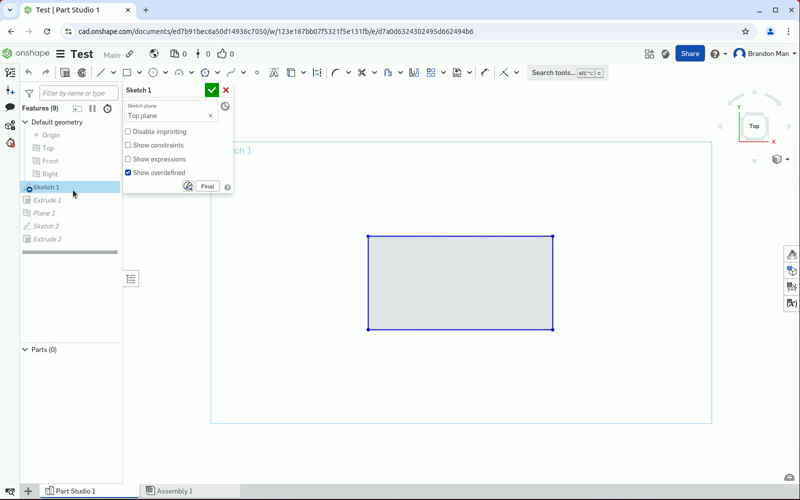
mouse_move(229, 92)
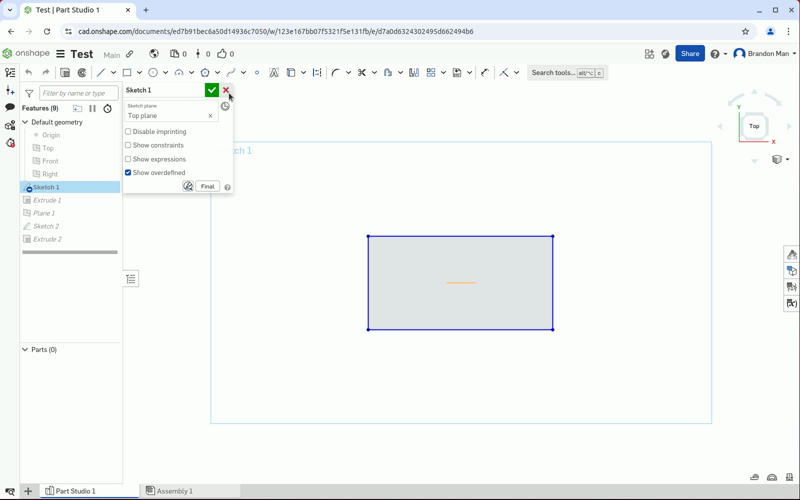
click(229, 92)
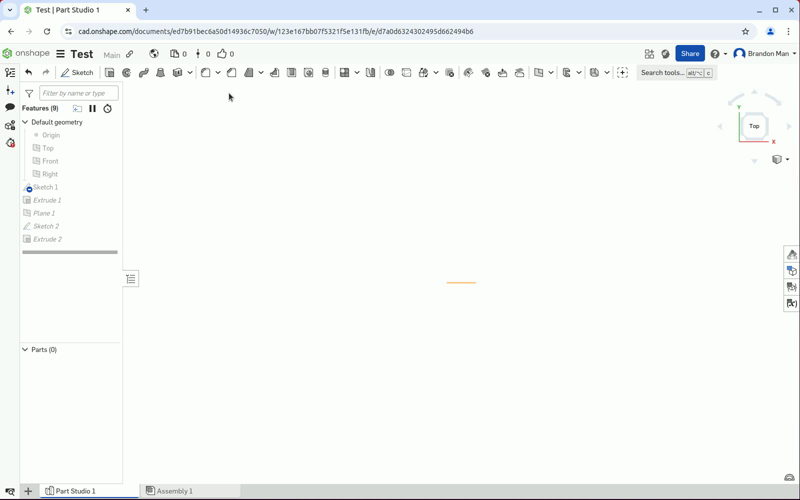
key(shift+s)
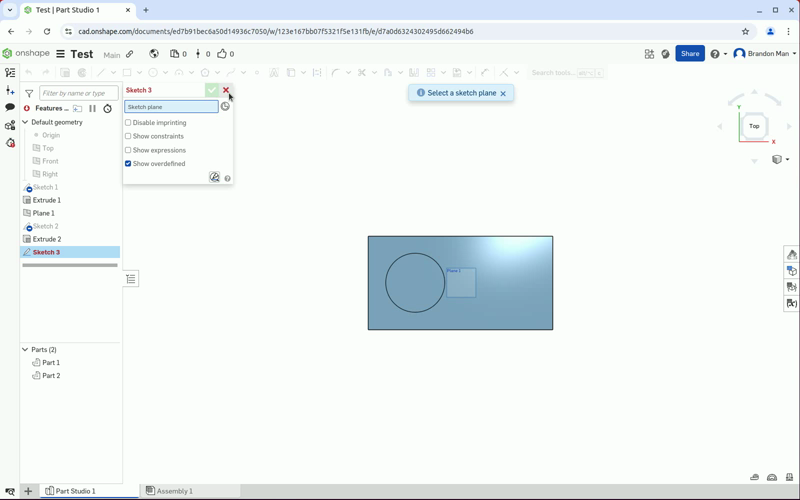
mouse_move(73, 215)
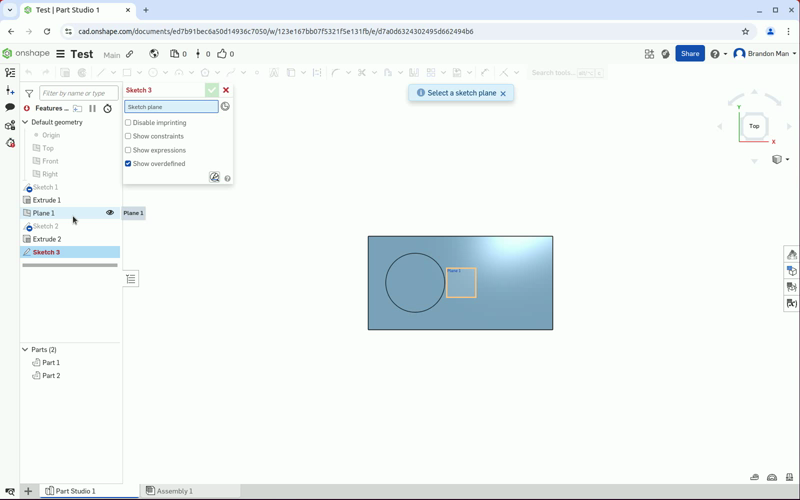
click(73, 215)
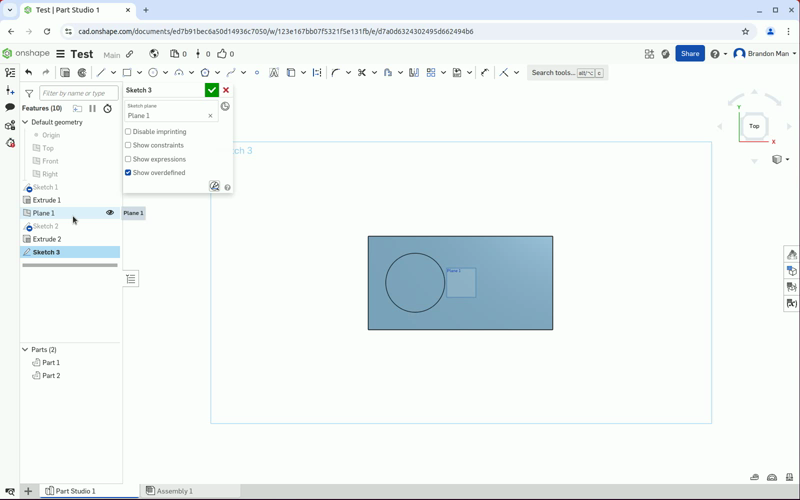
mouse_move(73, 352)
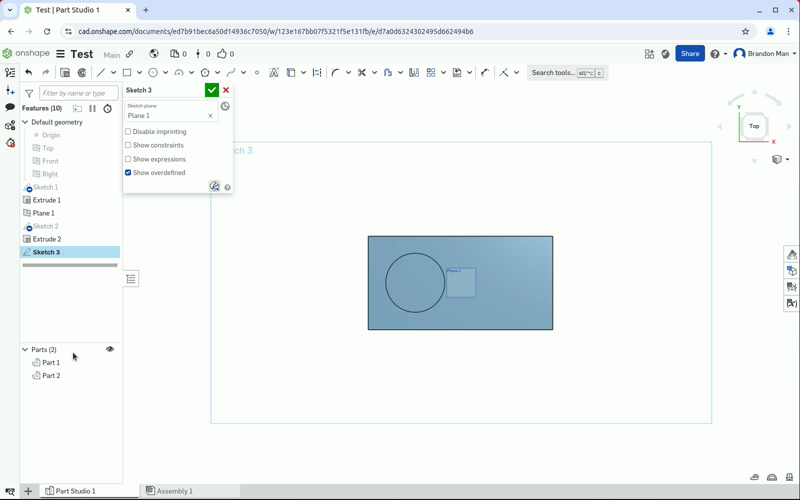
key(y)
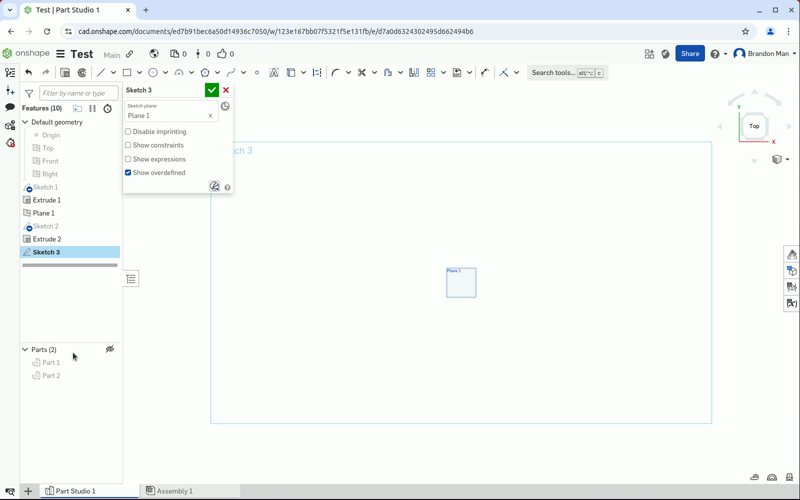
key(c)
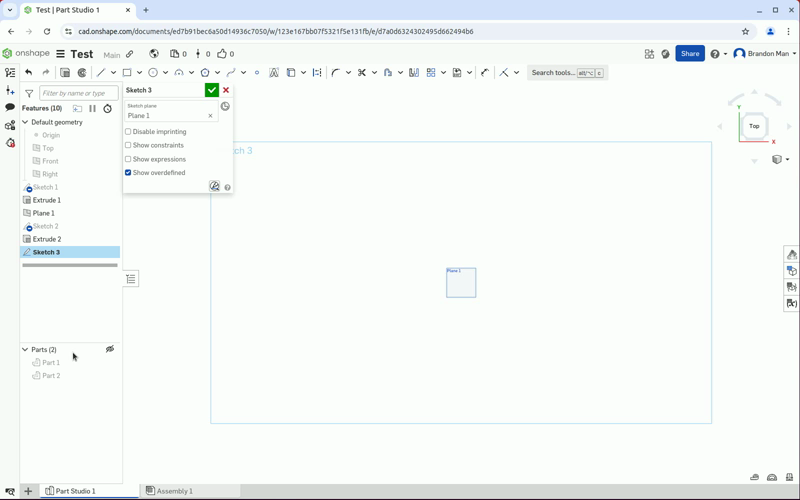
key_down(shift)
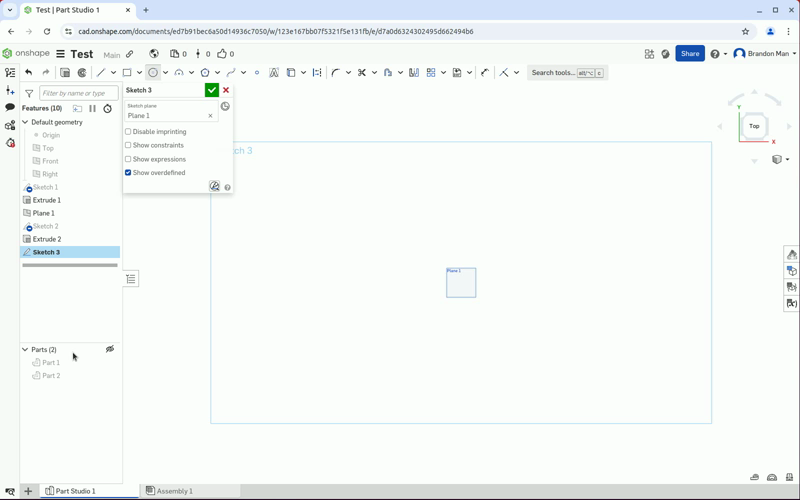
mouse_move(507, 282)
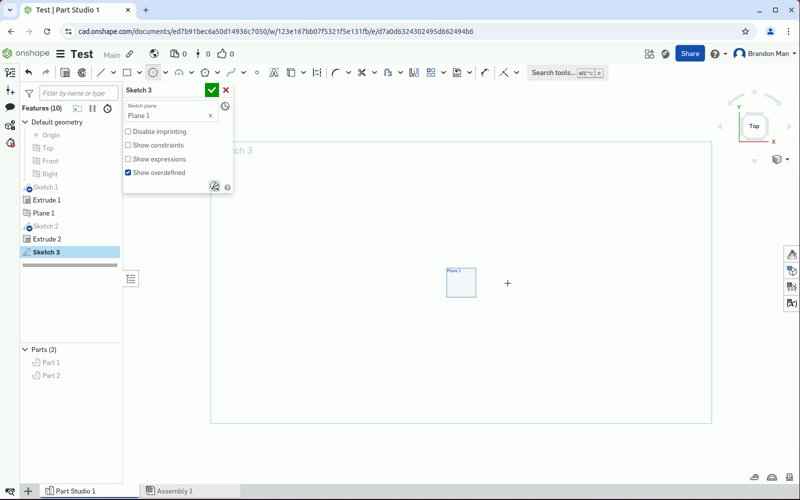
click(507, 282)
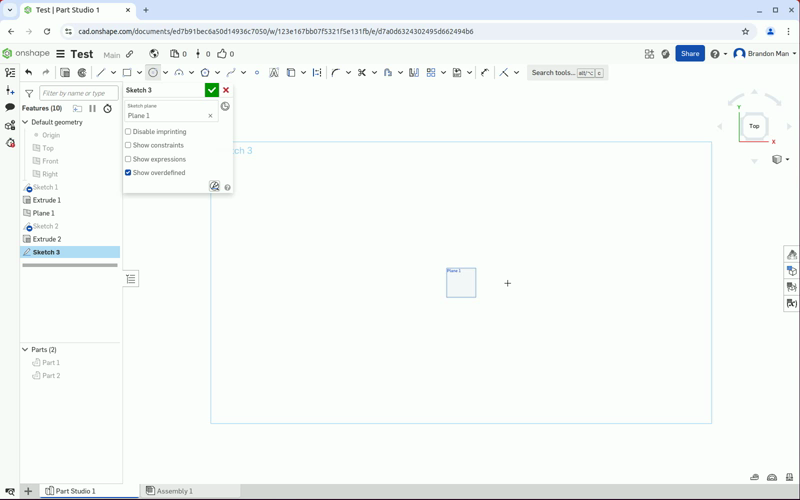
key_up(shift)
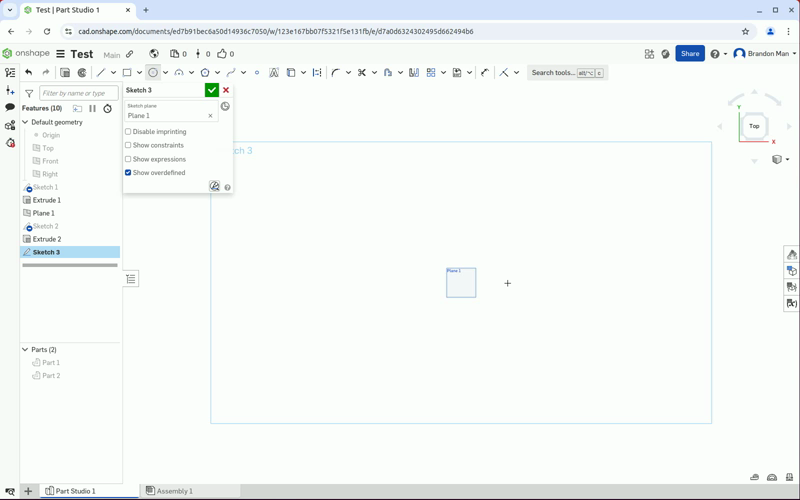
mouse_move(537, 282)
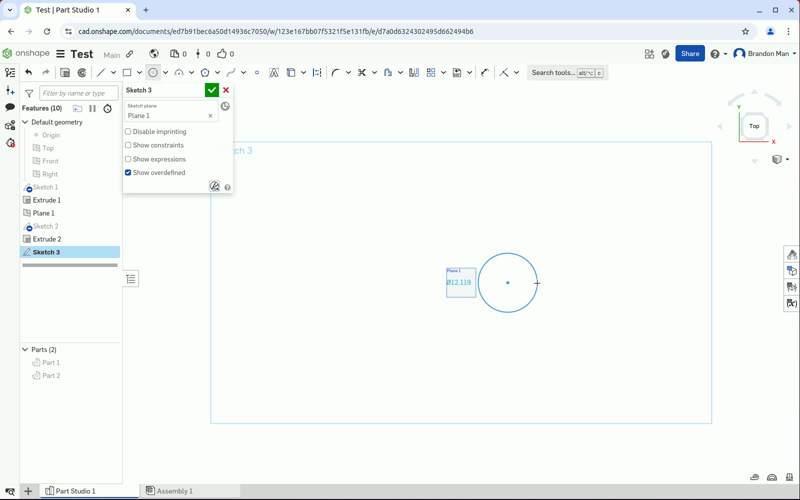
click(537, 282)
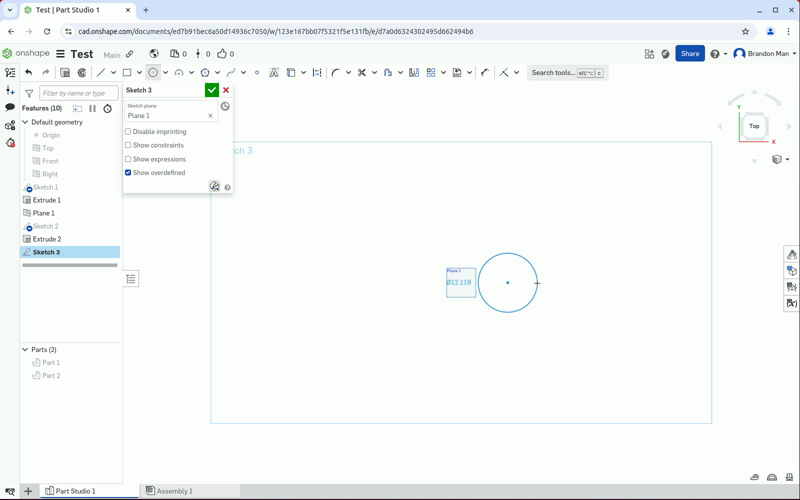
key(esc)
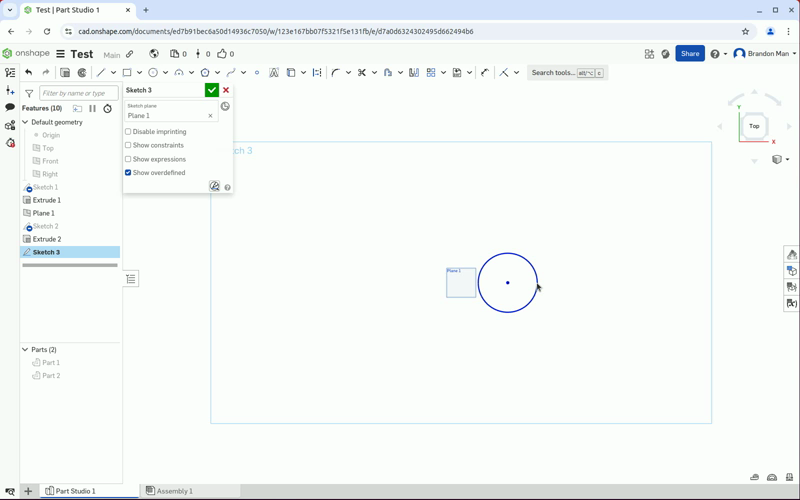
mouse_move(531, 276)
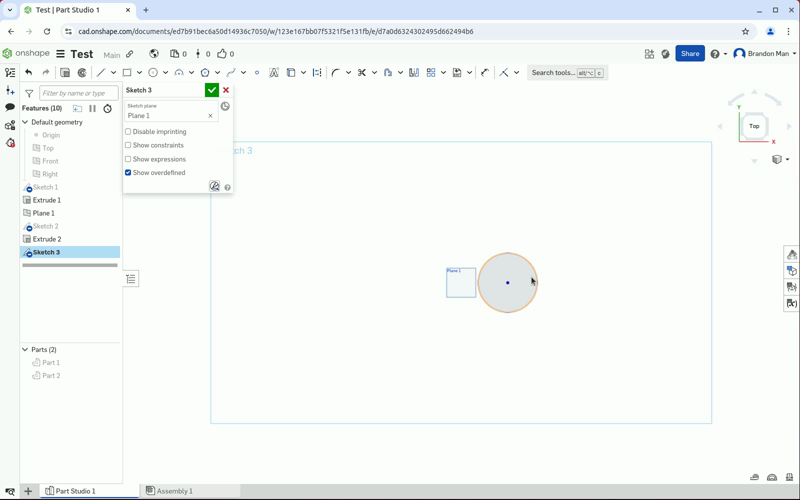
click(531, 276)
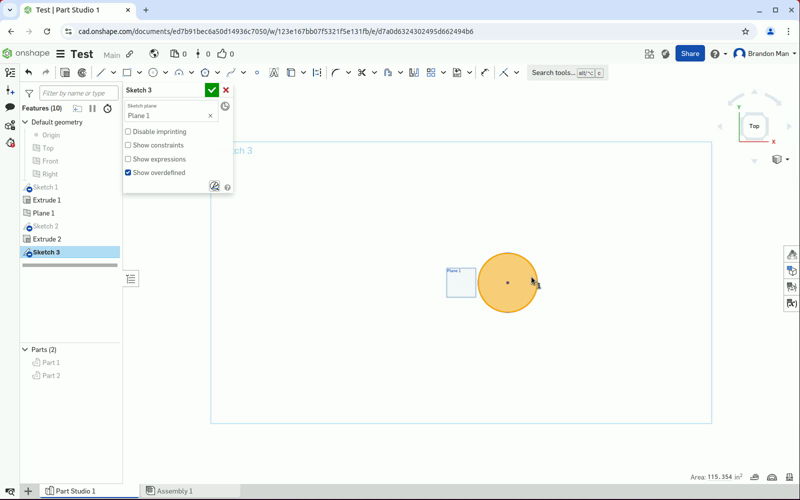
mouse_move(73, 352)
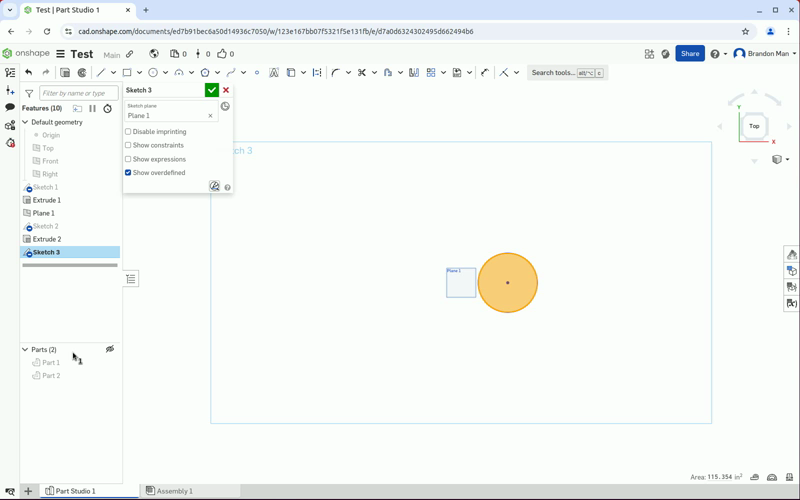
key(shift+y)
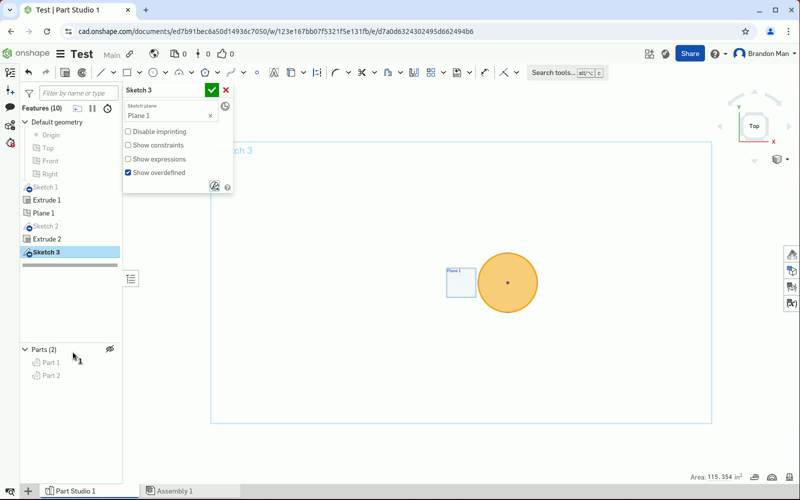
key(shift+e)
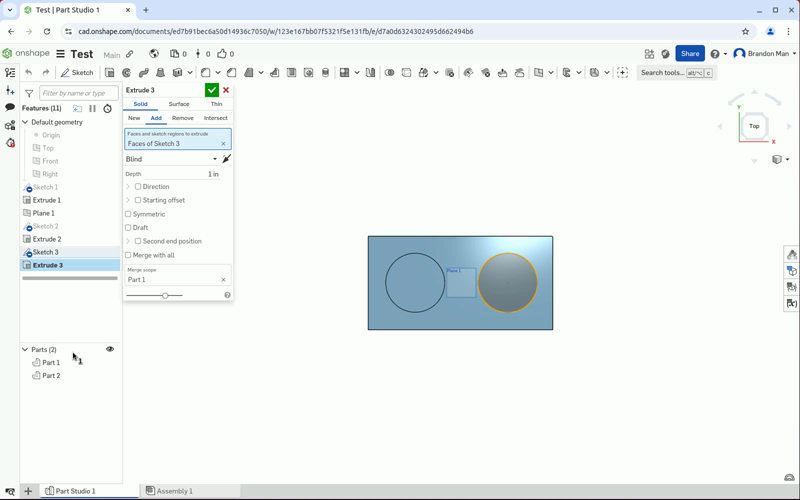
mouse_move(143, 106)
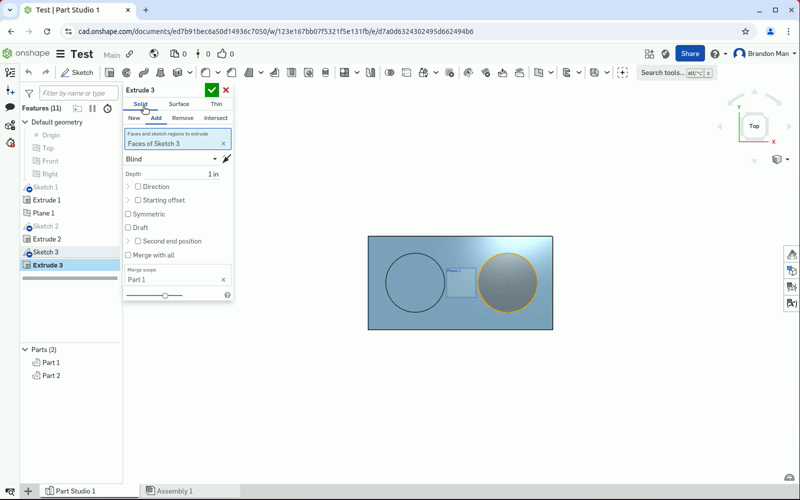
click(143, 106)
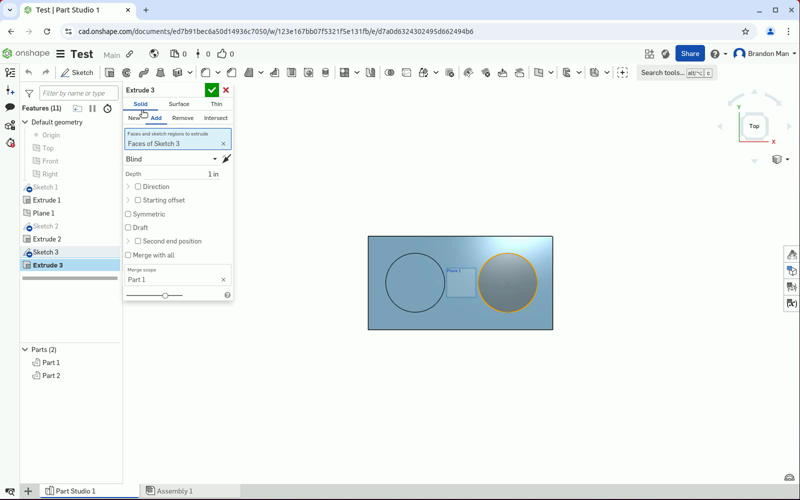
mouse_move(137, 120)
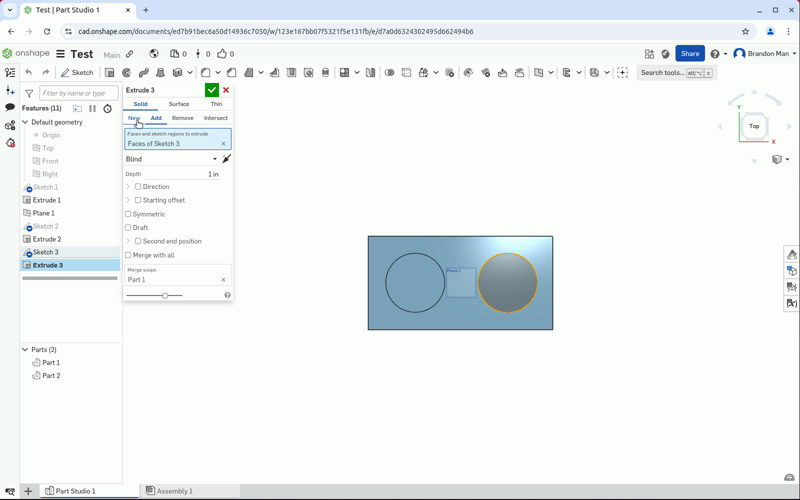
click(137, 120)
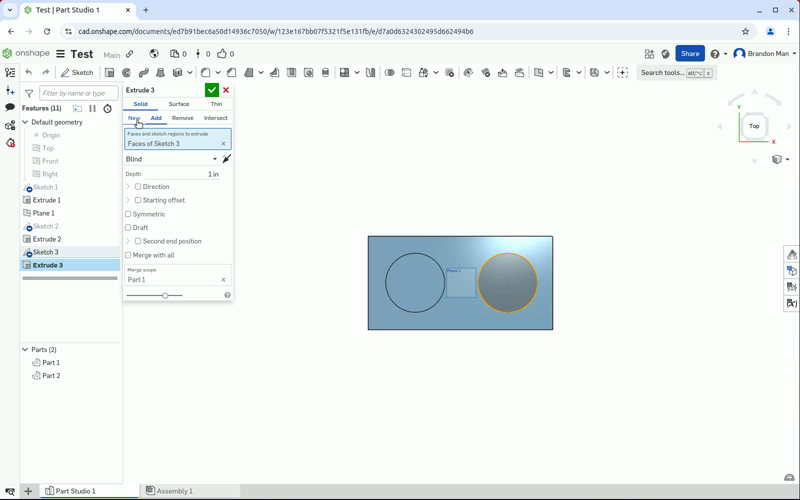
key(tab, 4)
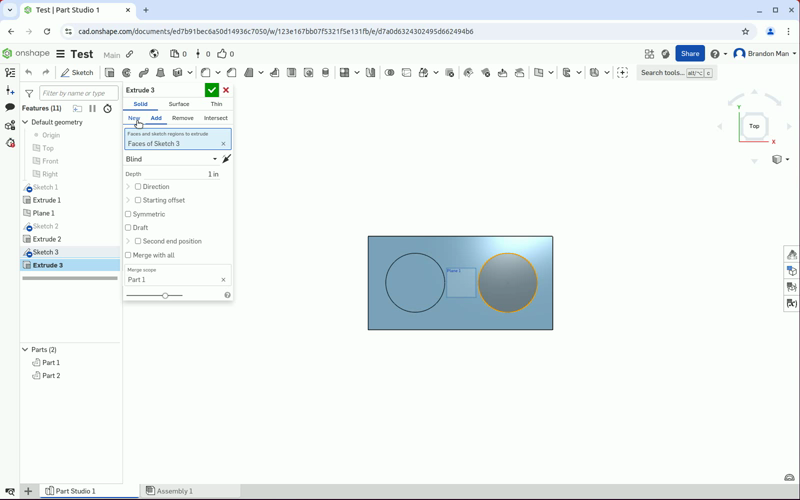
text(-27.441)
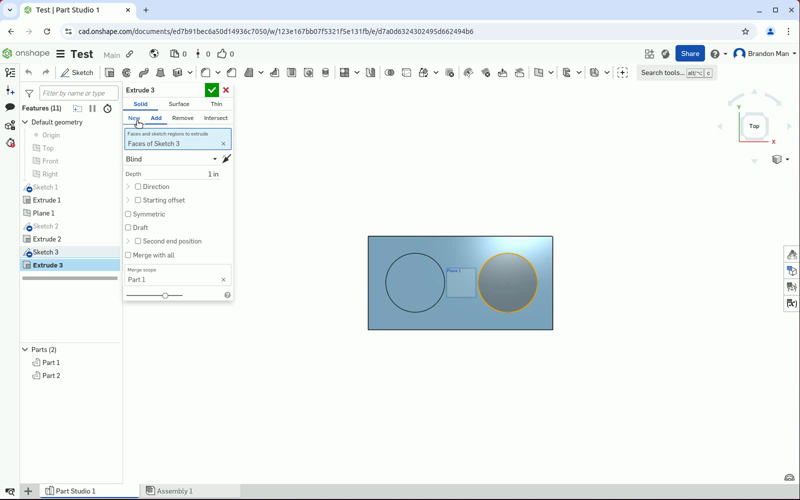
key(enter)
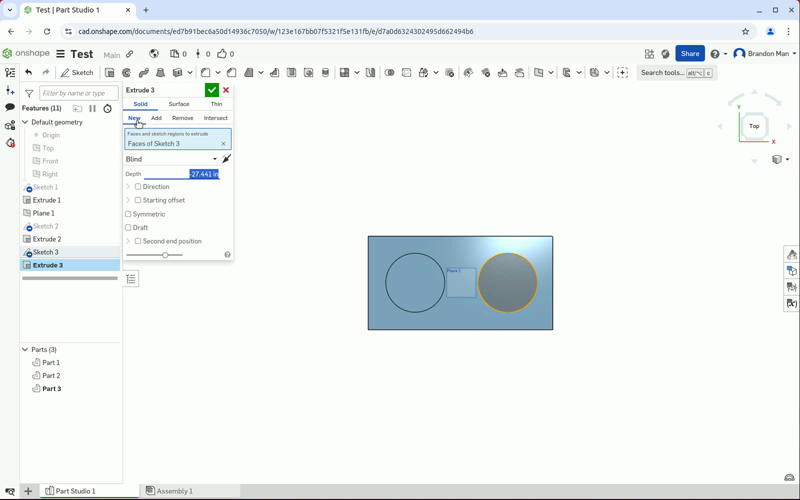
key(shift+h)
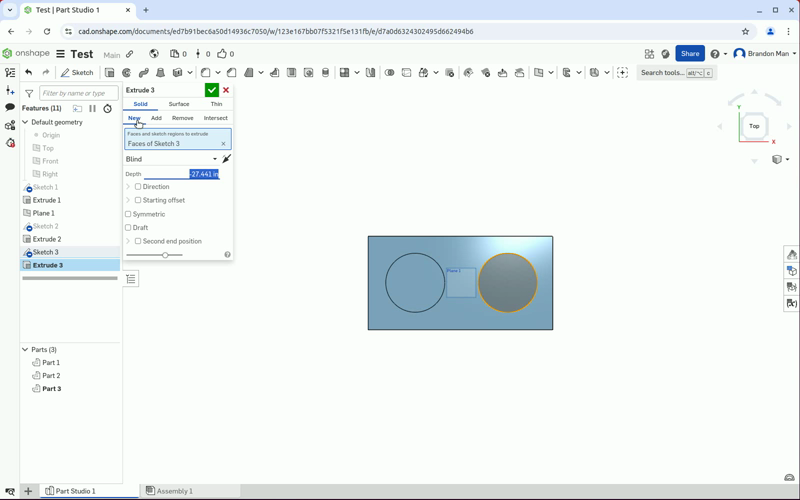
key(shift+h)
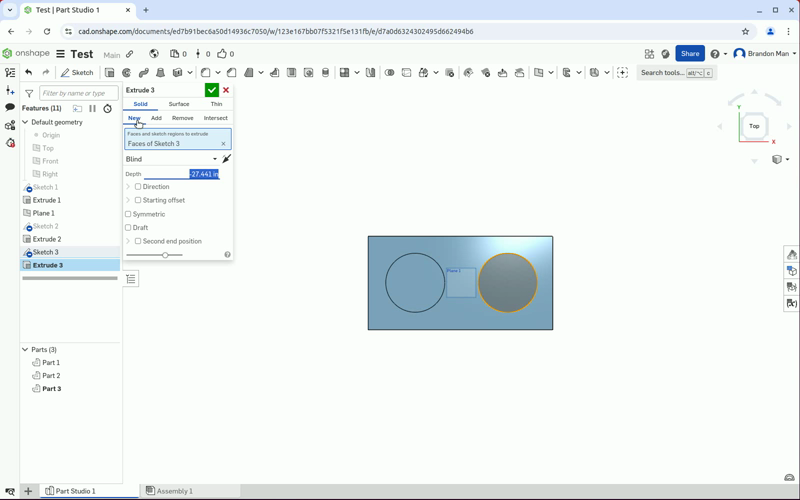
key(shift+7)
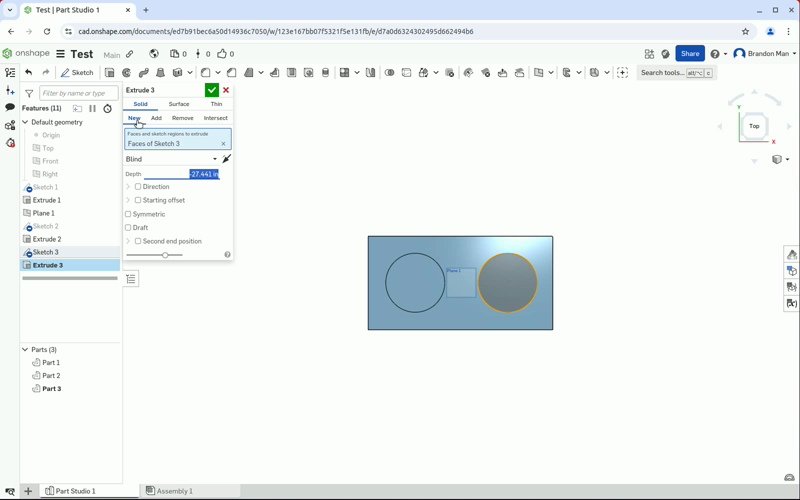
key(up, 3)
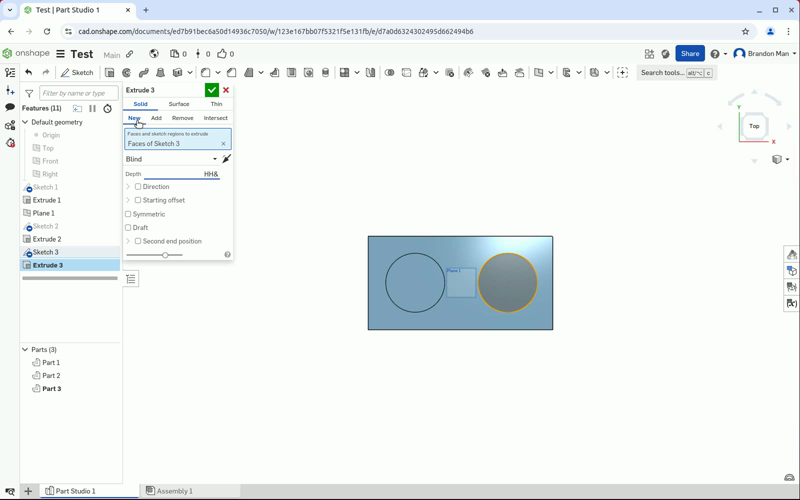
key(left, 3)
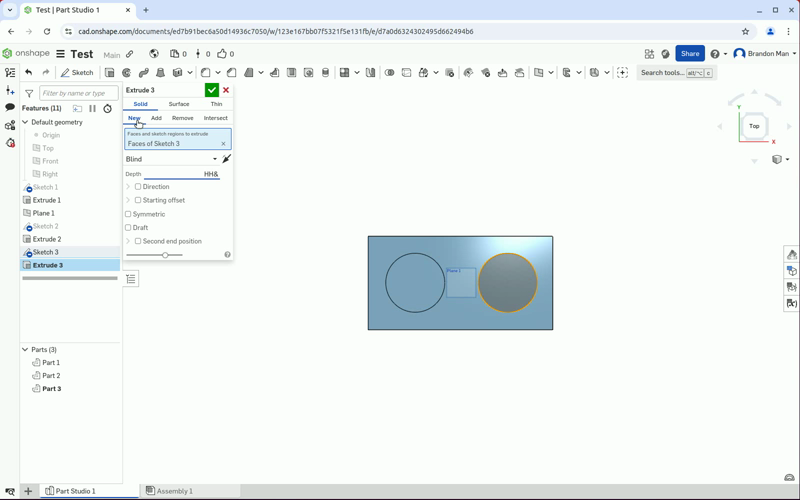
key(right, 3)
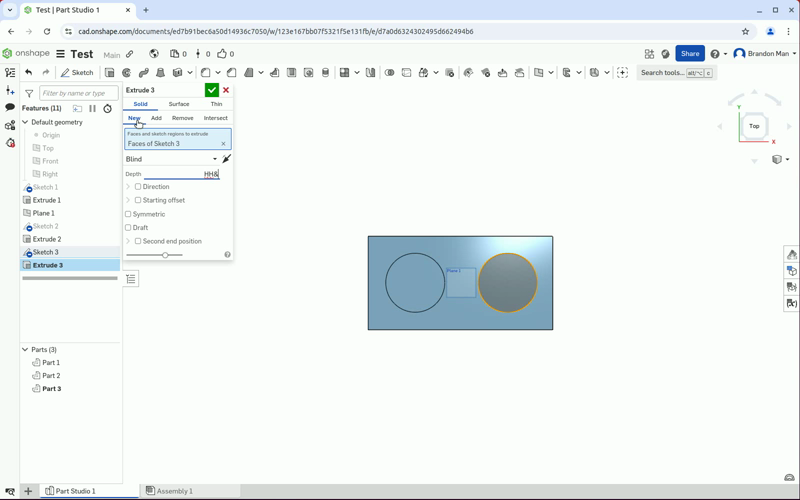
key(down, 3)
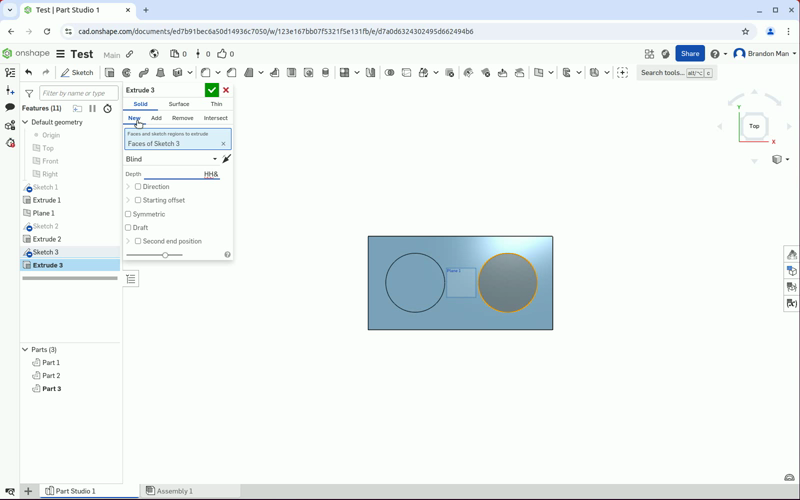
mouse_move(73, 189)
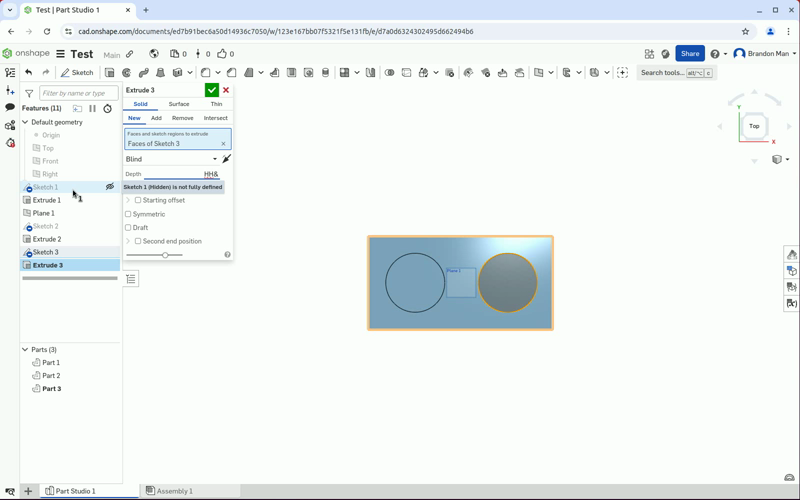
click(73, 189)